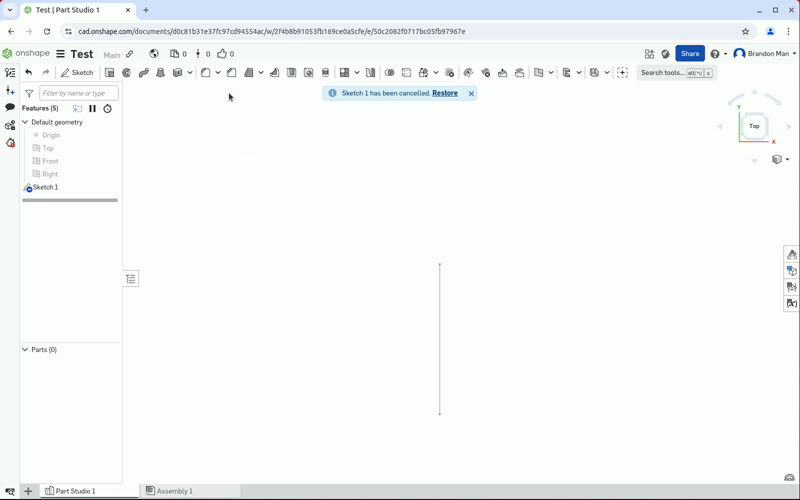
key(shift+h)
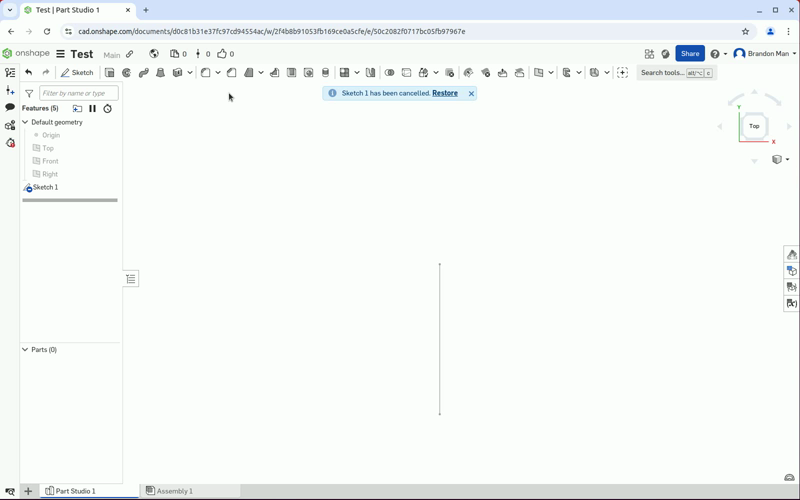
key(shift+s)
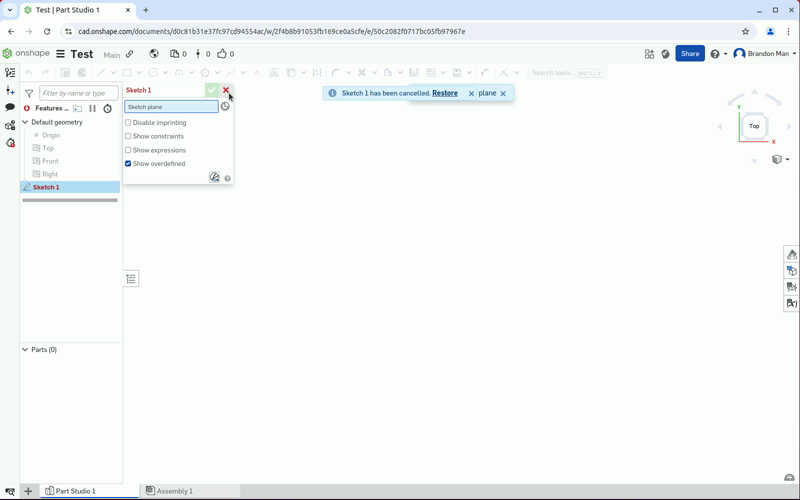
mouse_move(73, 150)
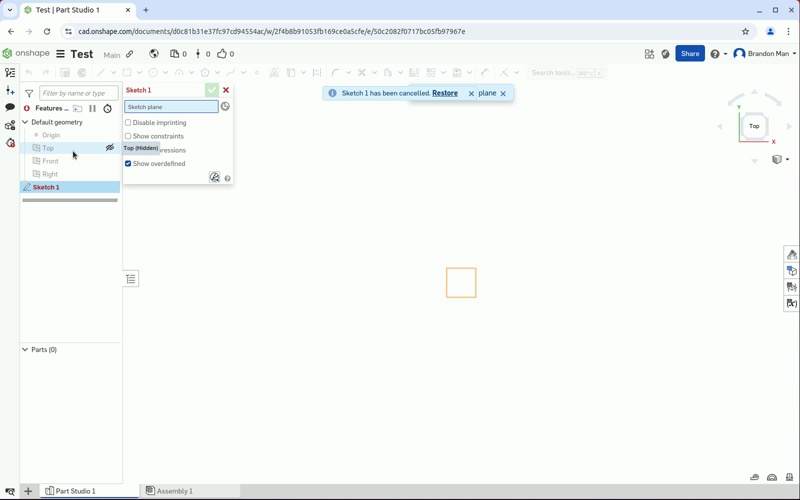
click(73, 150)
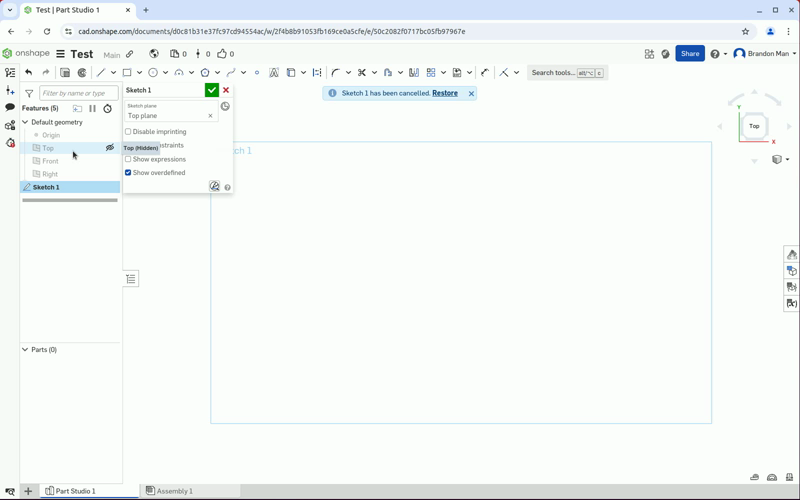
mouse_move(73, 352)
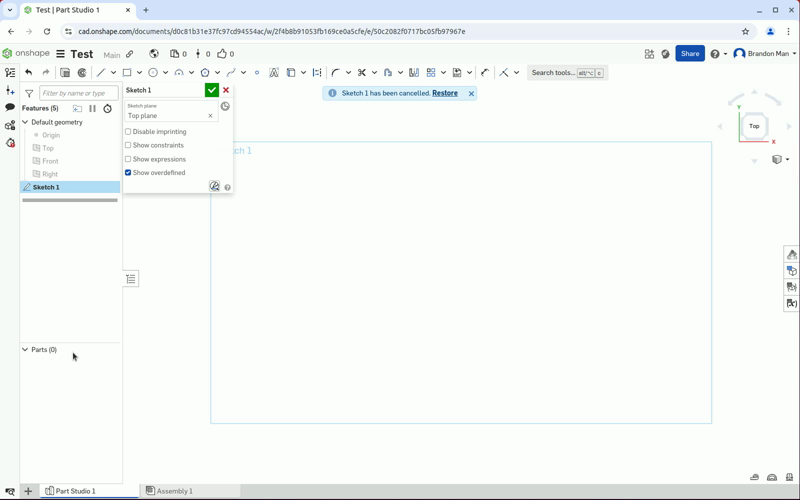
key(y)
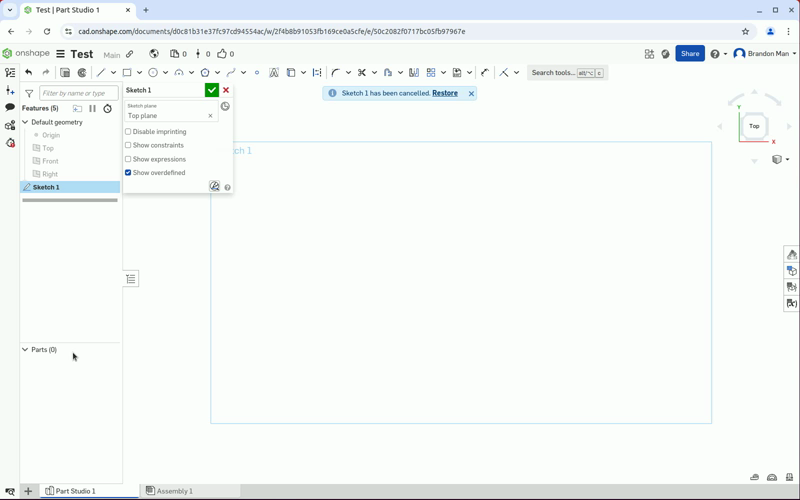
key(l)
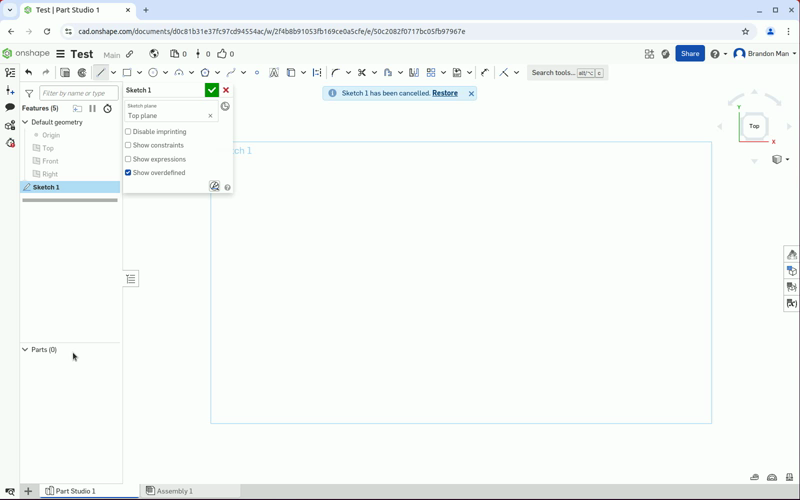
key_down(shift)
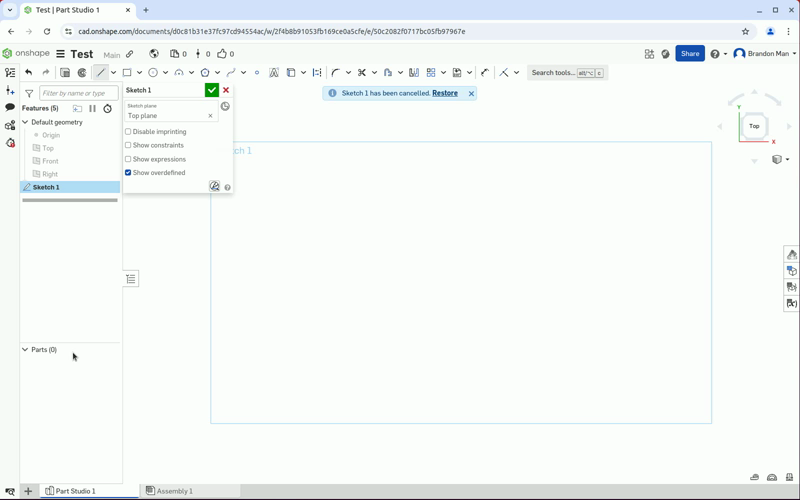
mouse_move(391, 264)
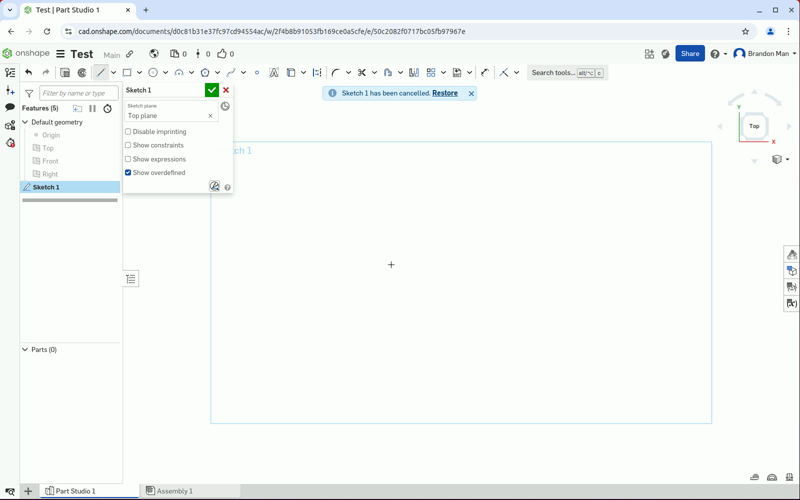
click(391, 264)
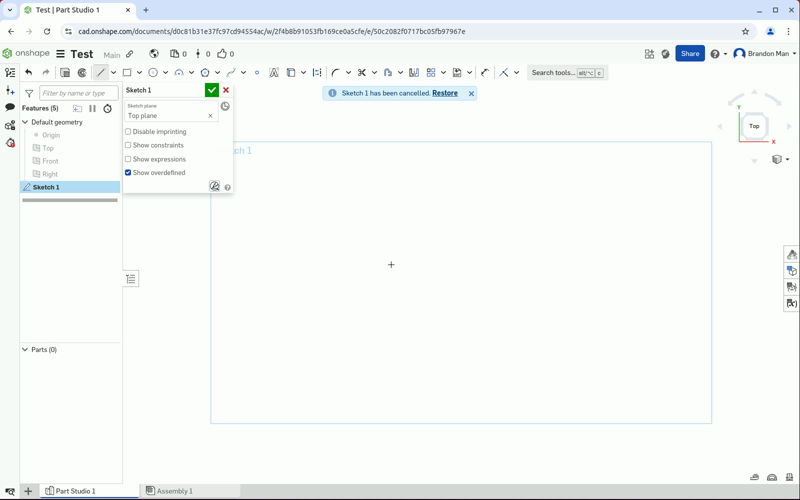
key_up(shift)
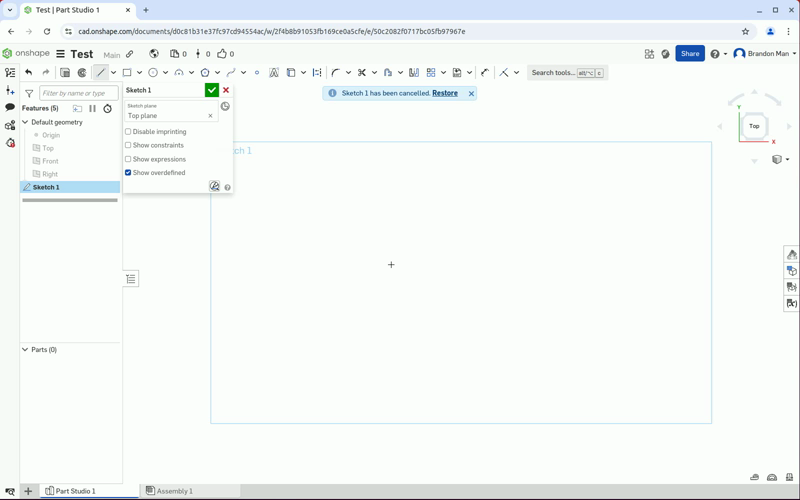
key_down(shift)
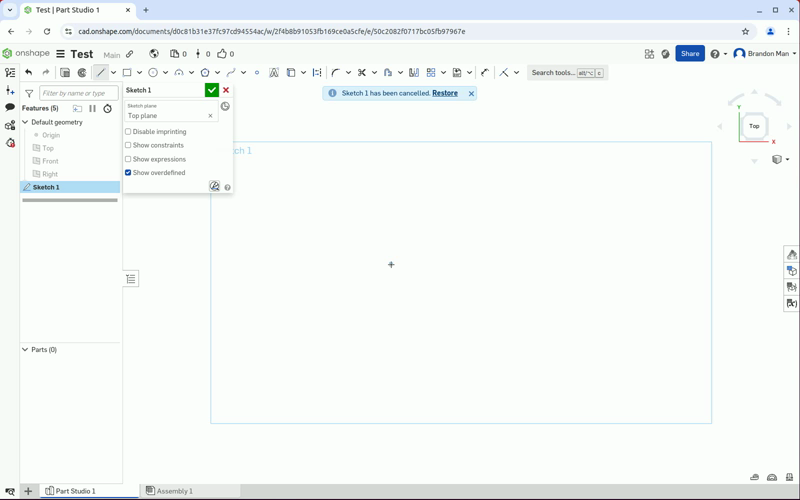
mouse_move(421, 264)
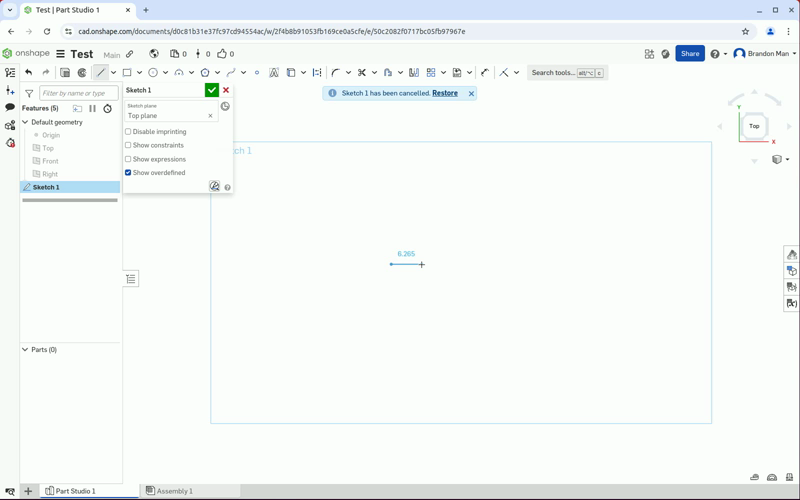
mouse_move(429, 264)
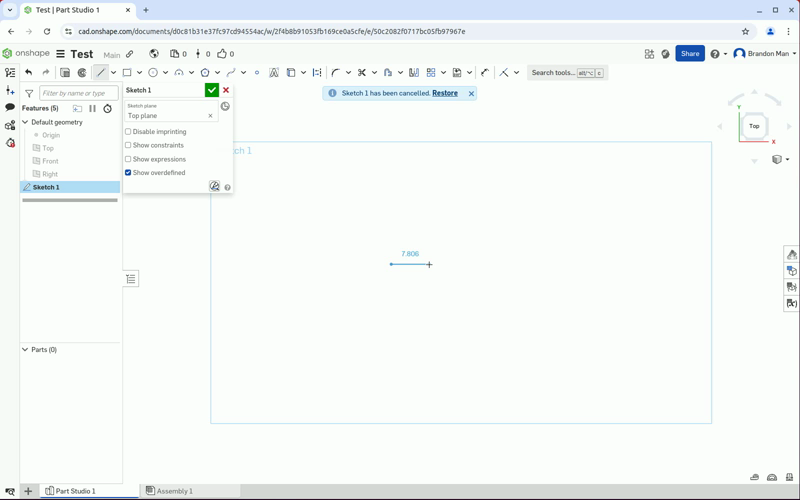
click(429, 264)
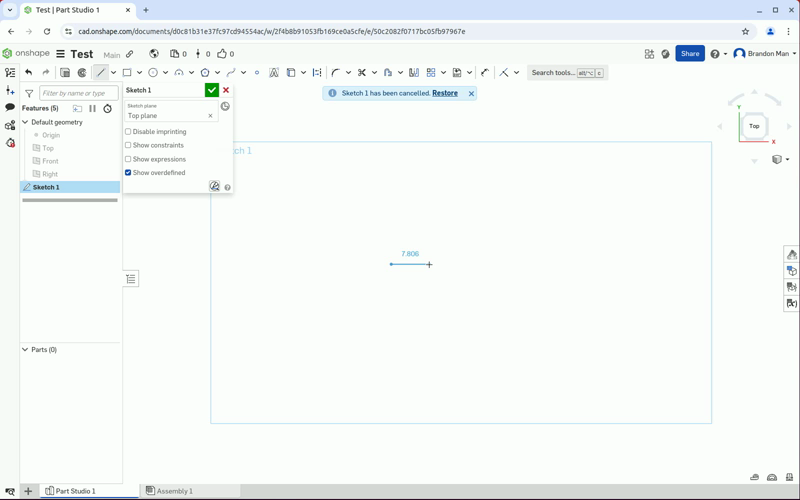
key_up(shift)
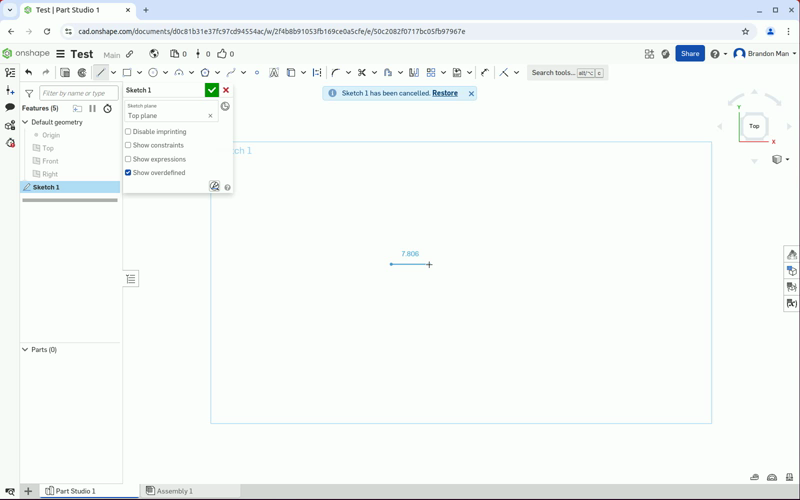
key_down(shift)
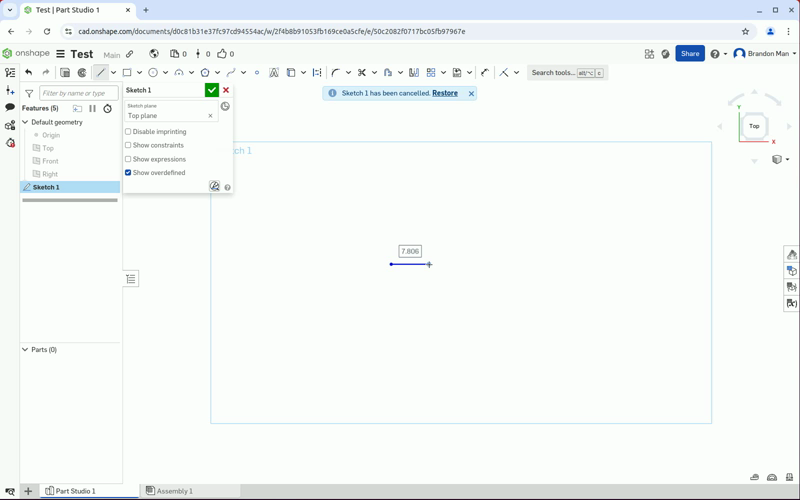
mouse_move(459, 264)
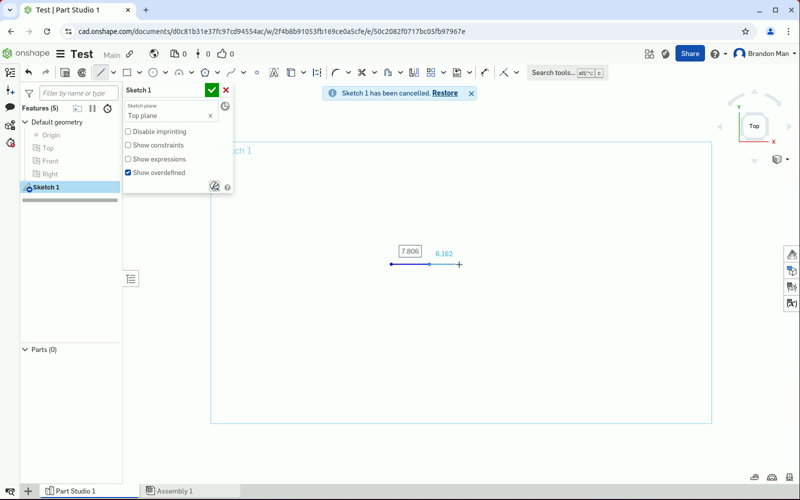
mouse_move(454, 226)
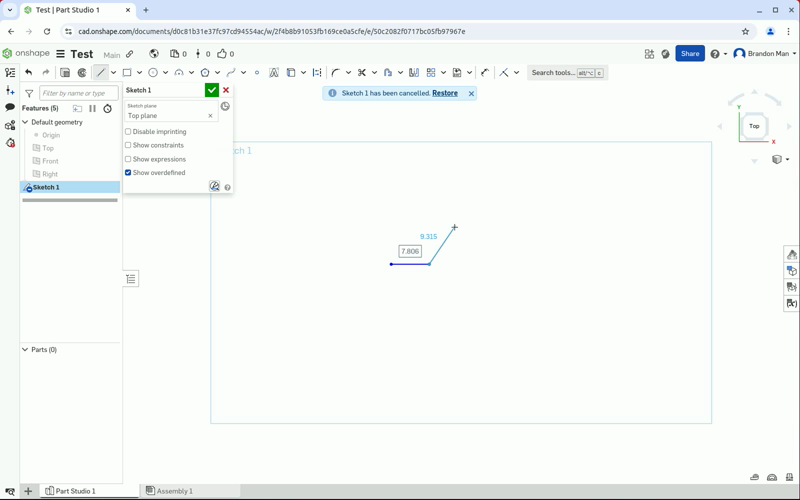
click(454, 226)
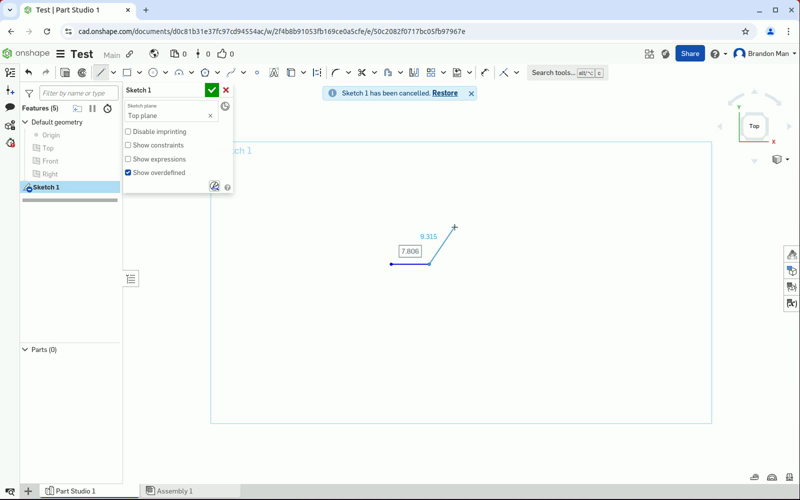
key_up(shift)
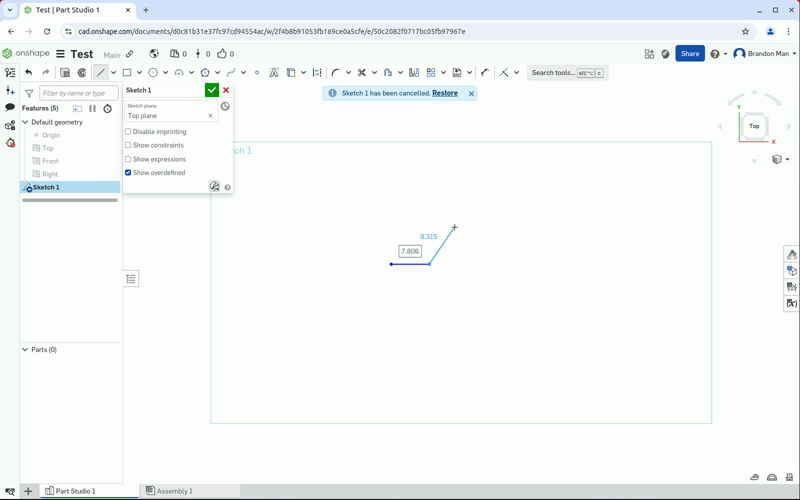
key_down(shift)
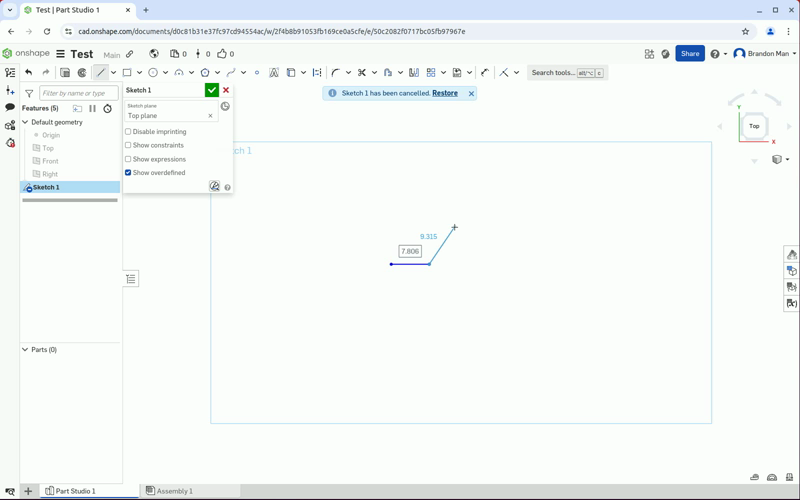
mouse_move(484, 226)
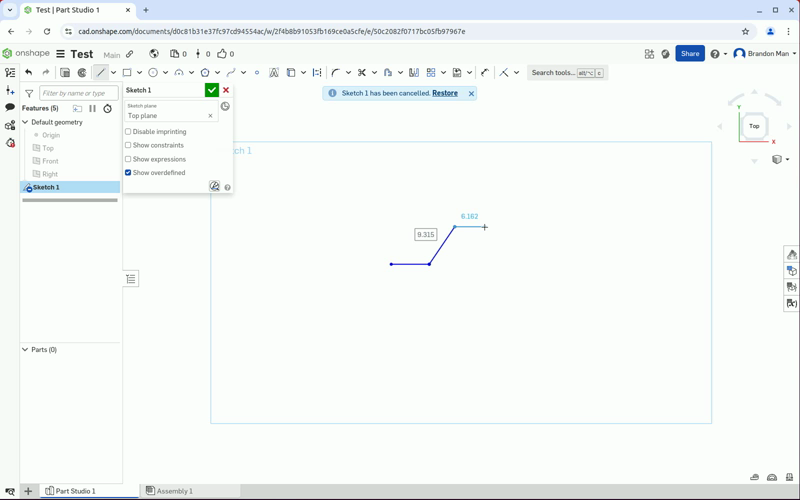
mouse_move(454, 170)
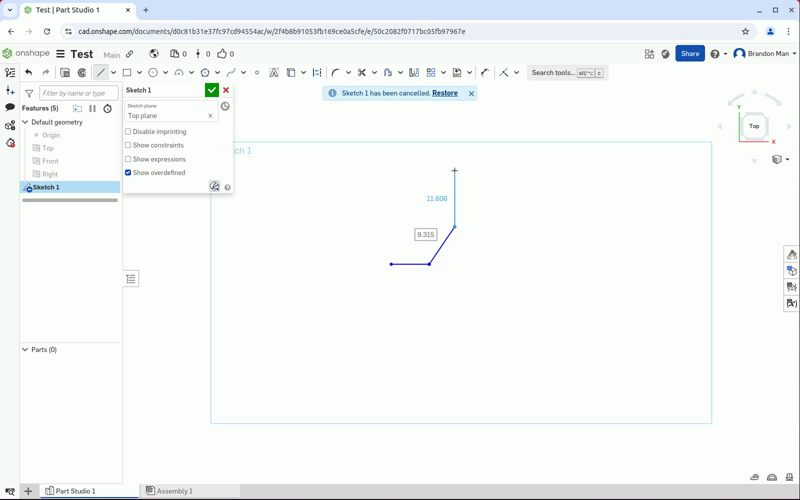
click(454, 170)
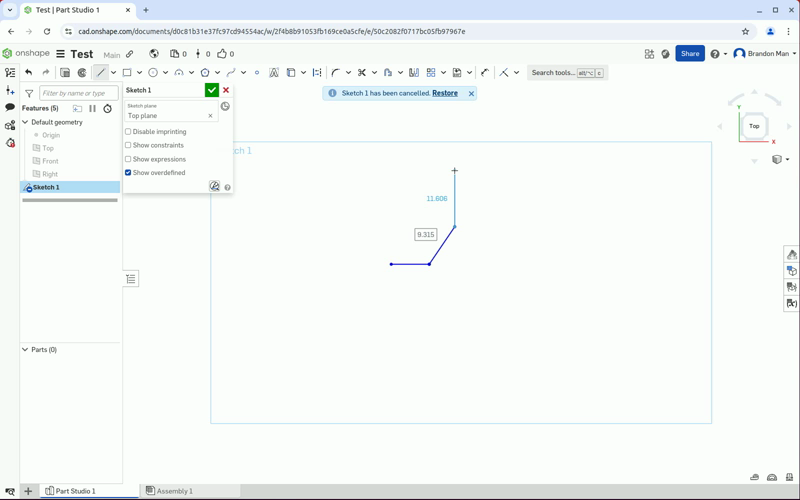
key_up(shift)
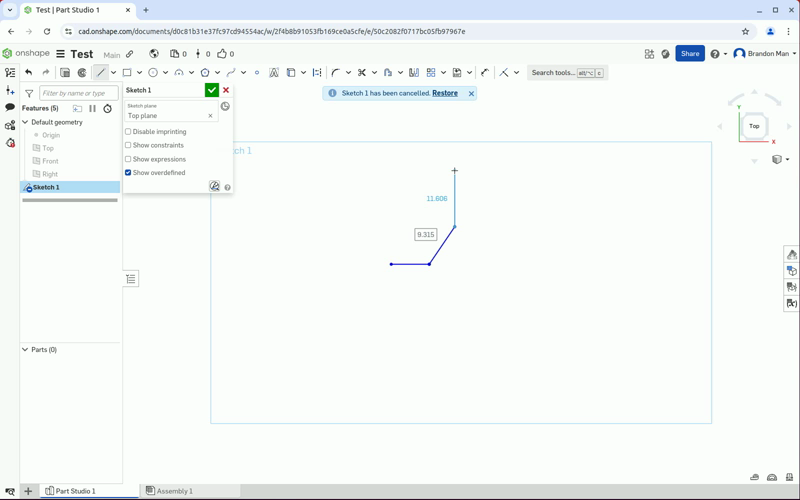
key_down(shift)
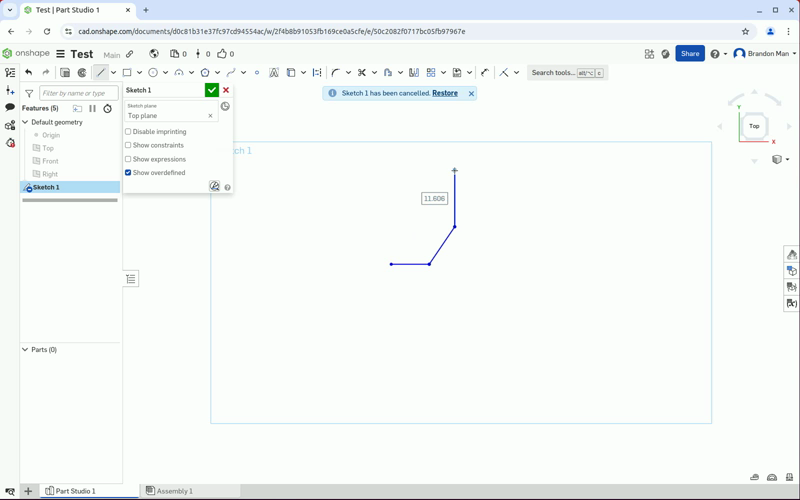
mouse_move(484, 170)
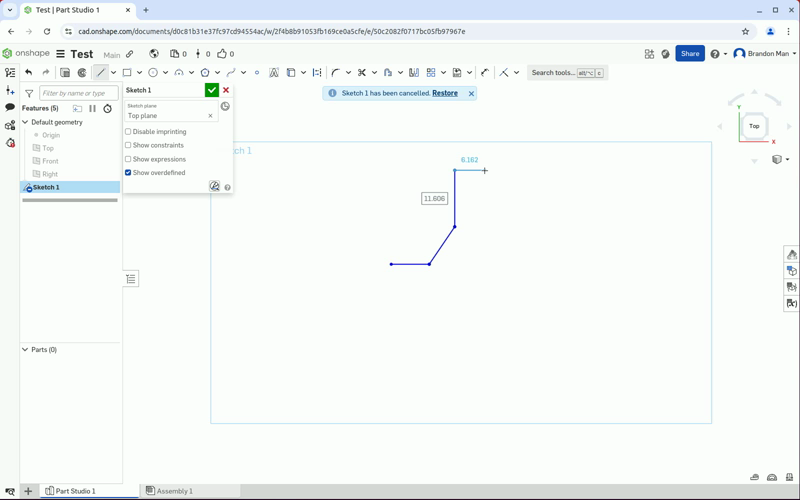
mouse_move(444, 185)
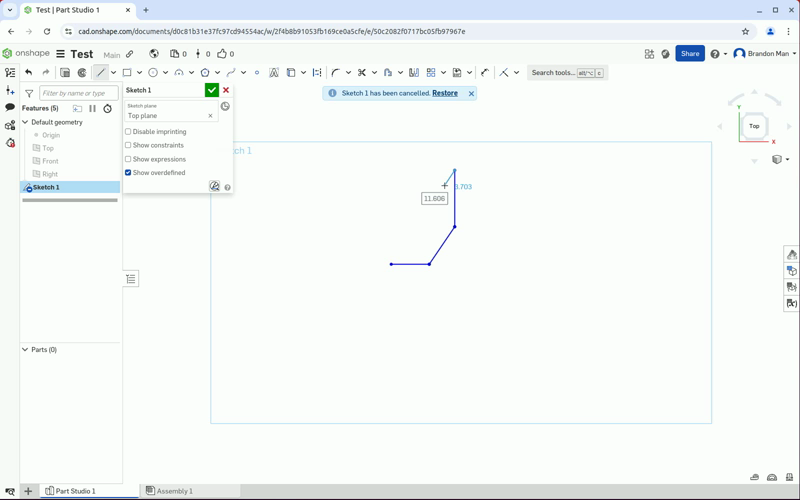
click(444, 185)
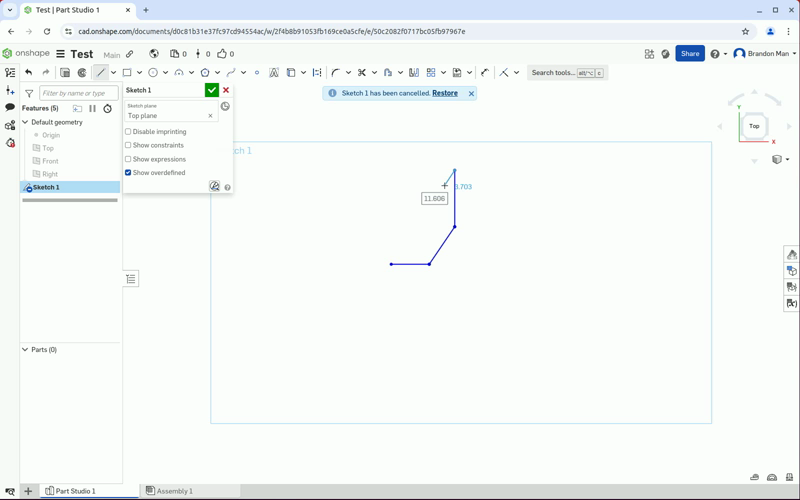
key_up(shift)
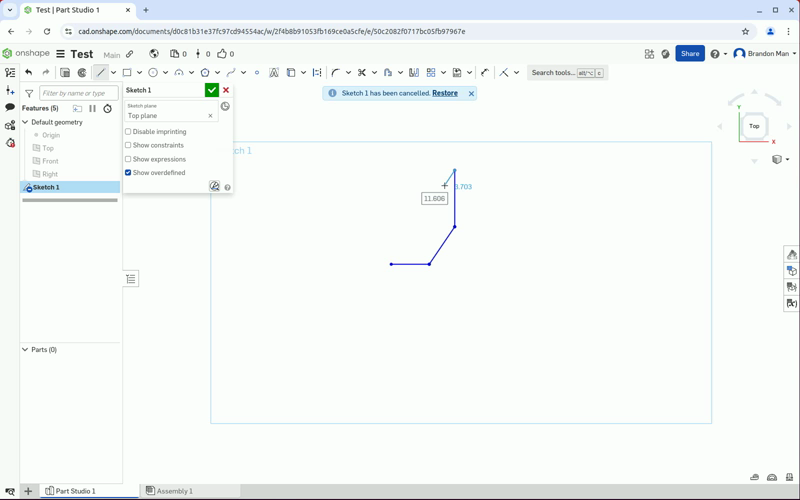
key_down(shift)
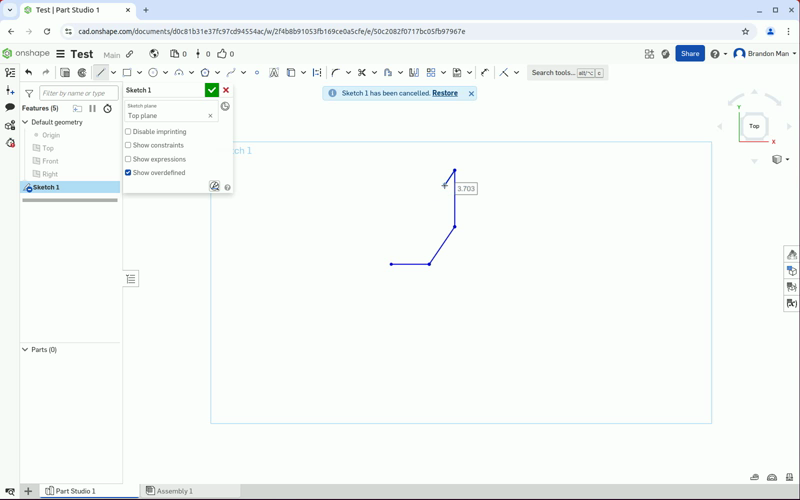
mouse_move(391, 264)
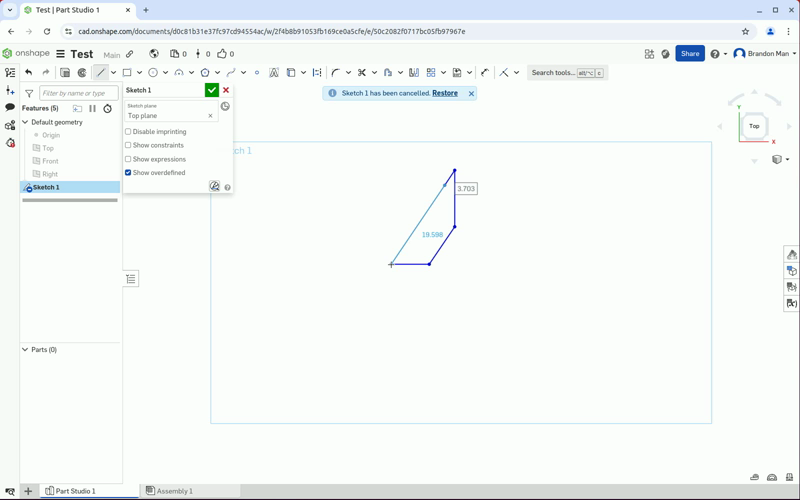
key_up(shift)
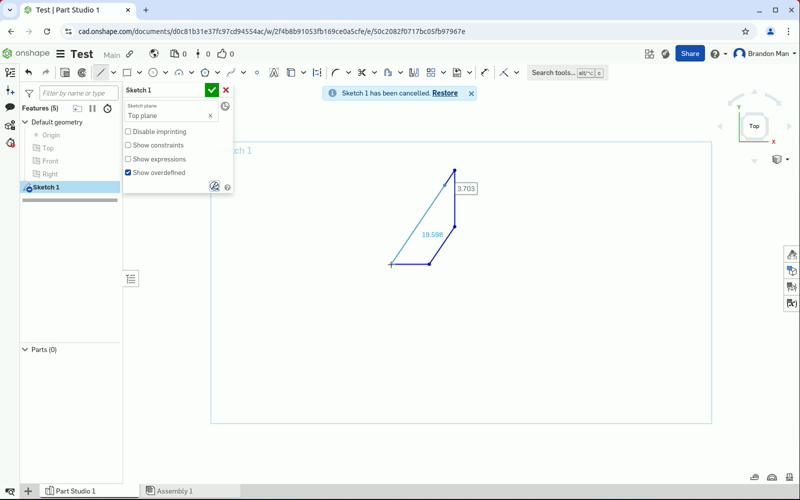
click(391, 264)
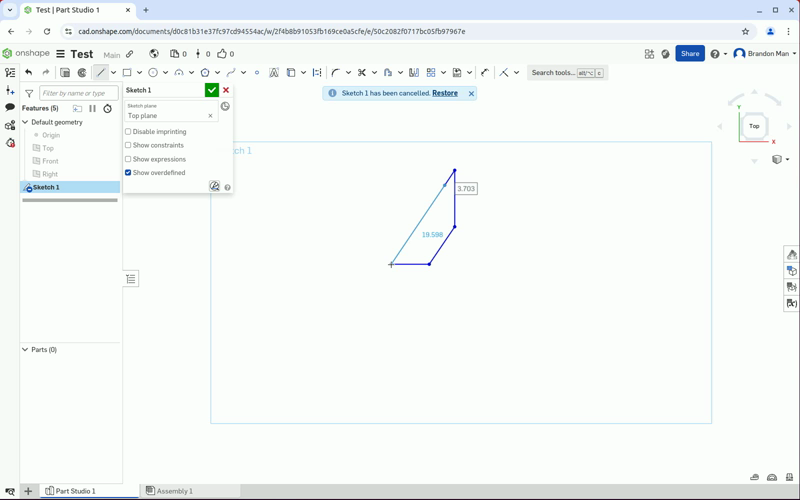
key(esc)
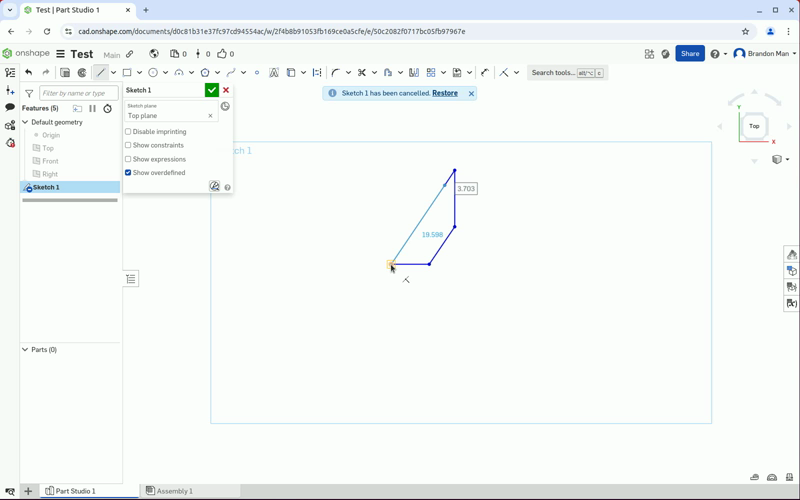
mouse_move(411, 252)
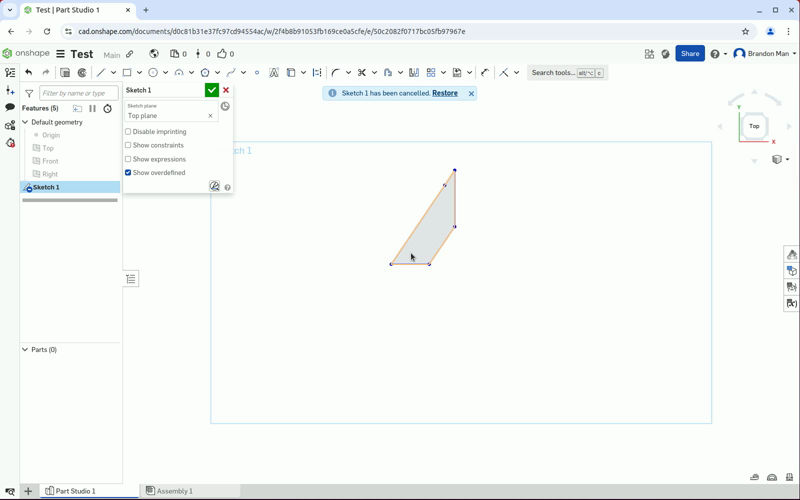
click(411, 252)
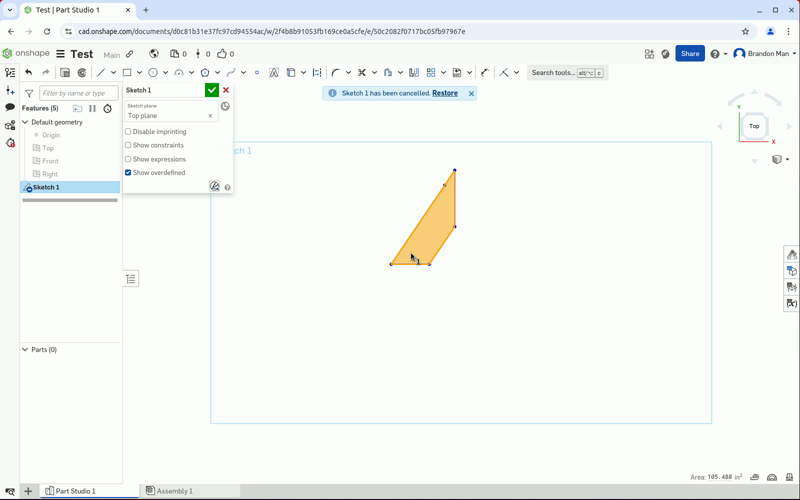
mouse_move(73, 352)
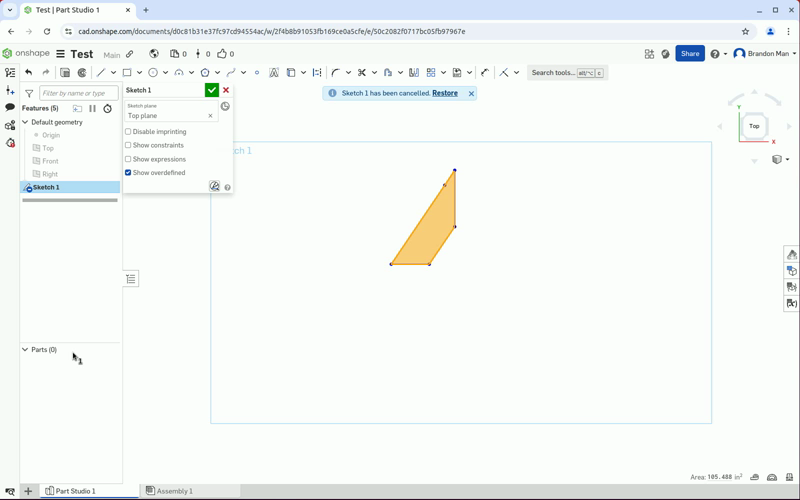
key(shift+y)
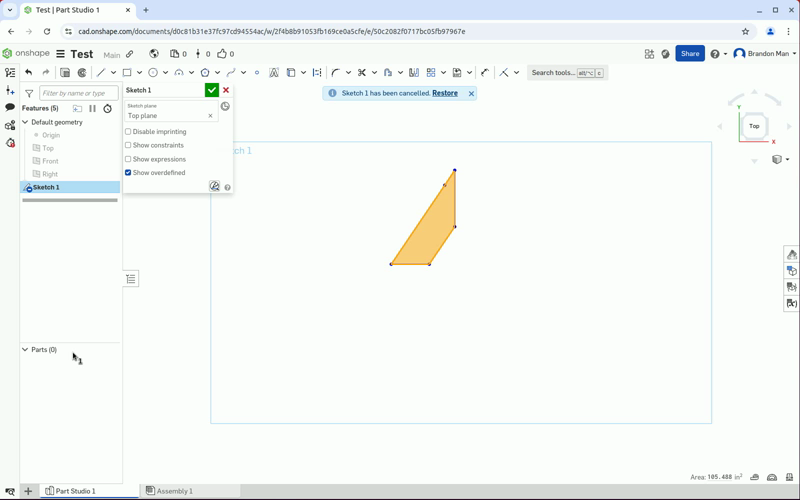
key(shift+e)
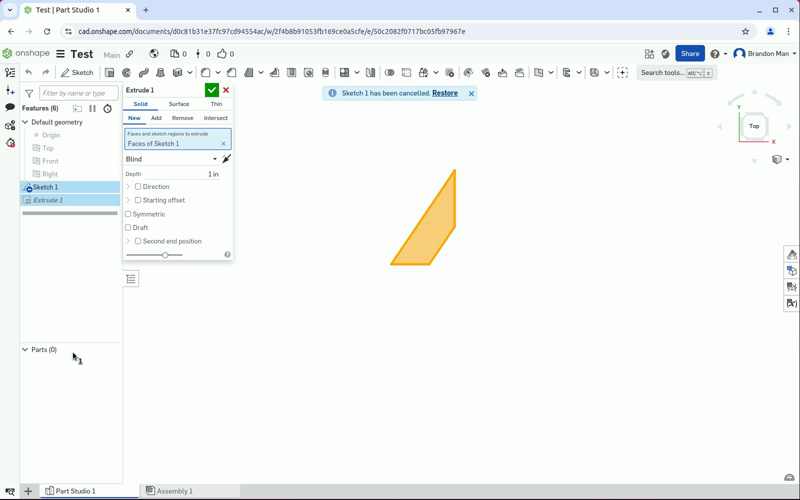
mouse_move(143, 106)
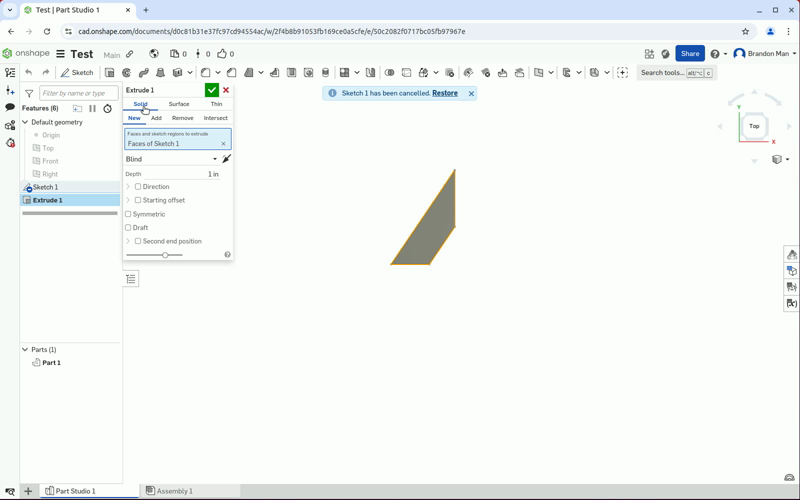
click(143, 106)
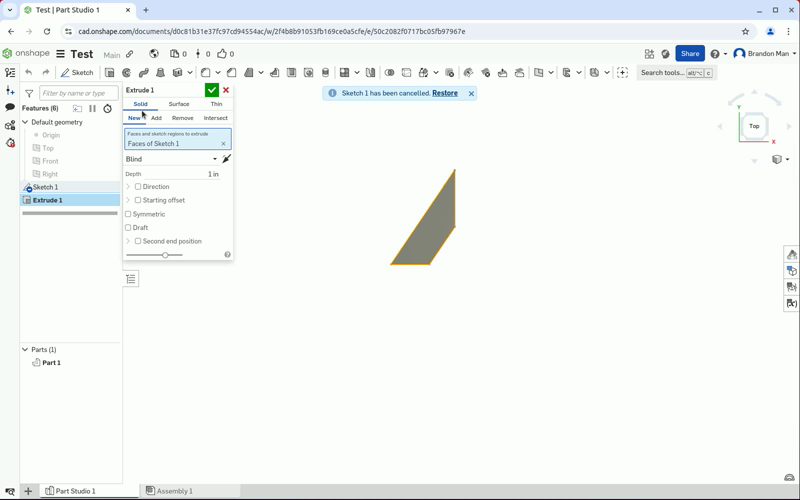
mouse_move(137, 120)
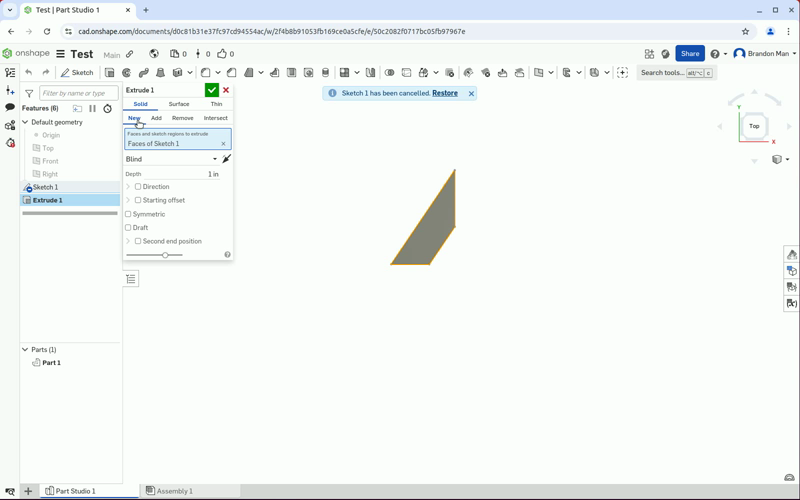
click(137, 120)
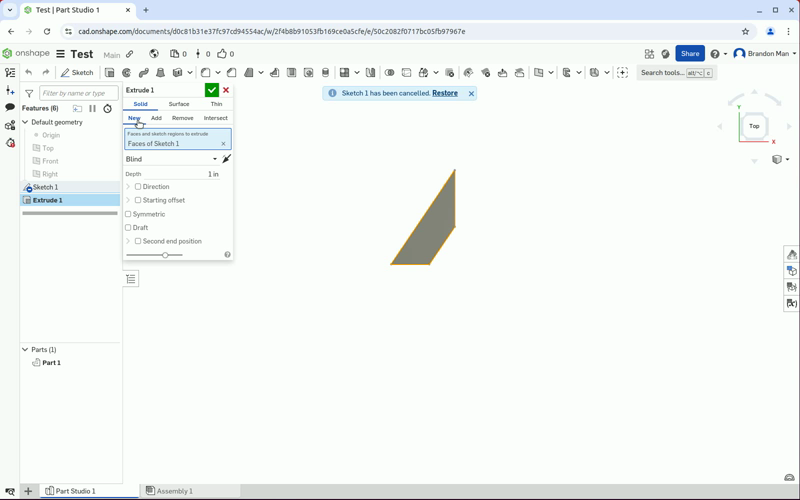
key(tab, 4)
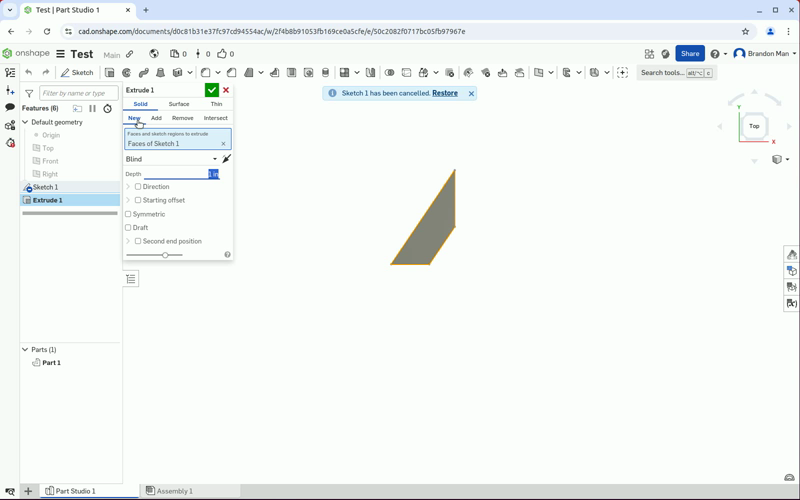
text(1.685)
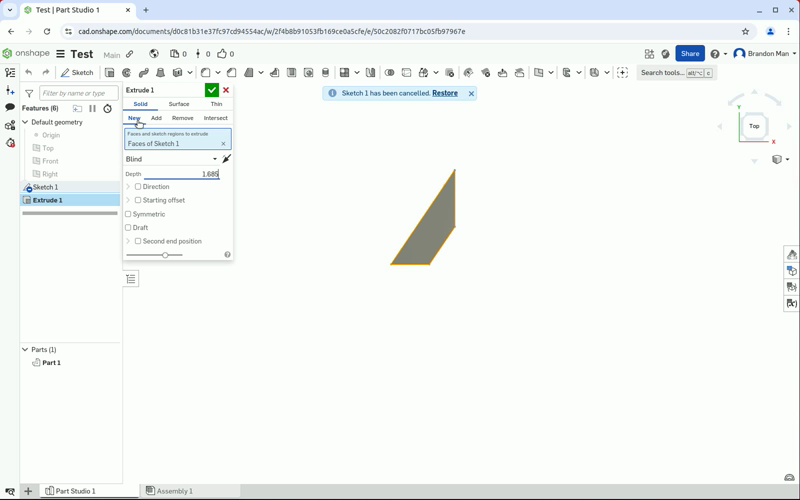
key(enter)
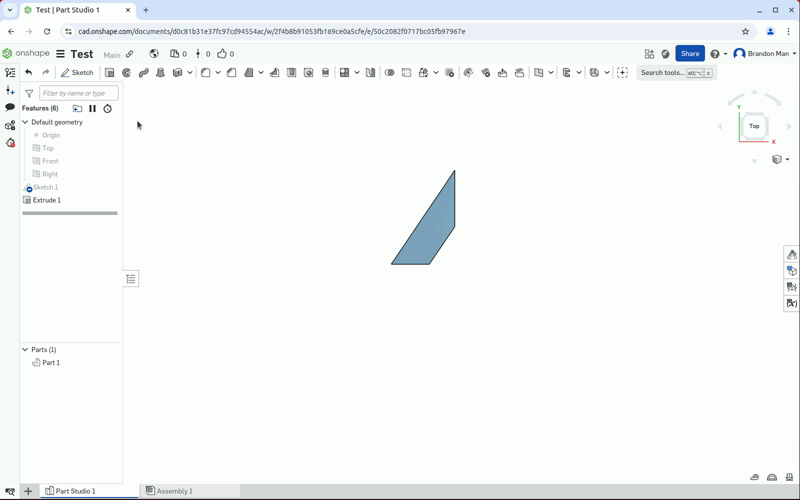
key(shift+h)
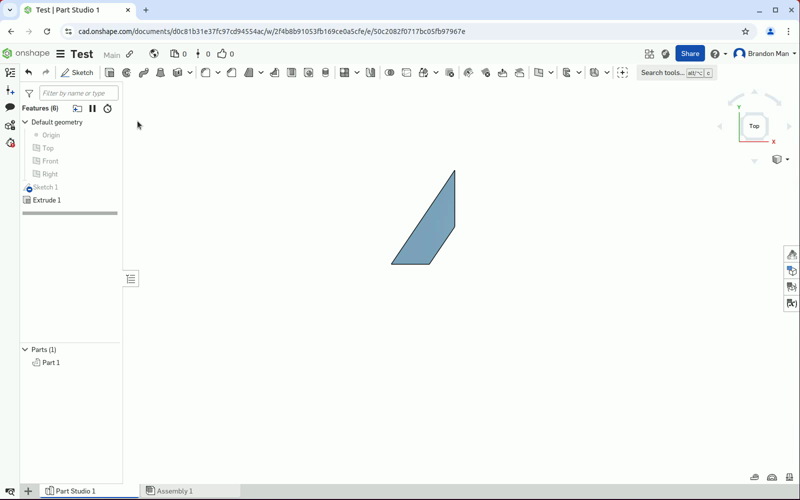
key(shift+h)
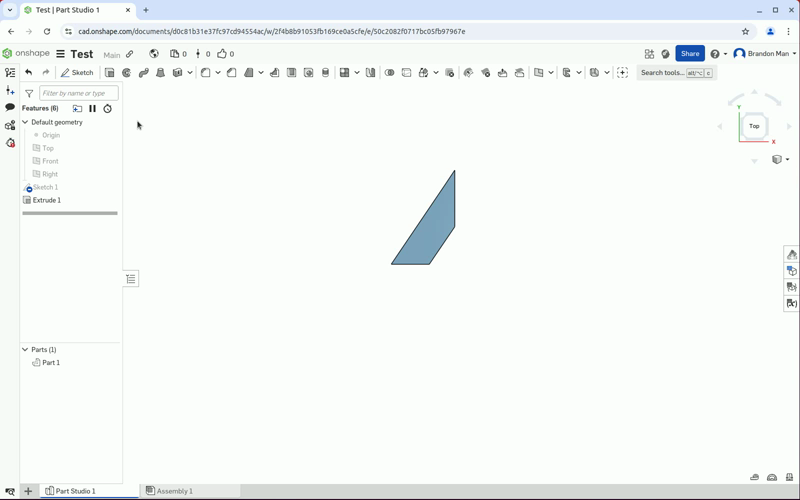
mouse_move(73, 189)
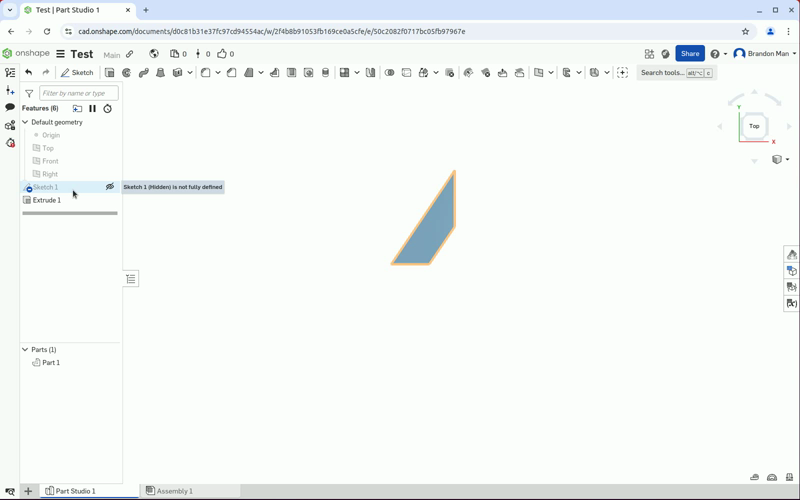
click(73, 189)
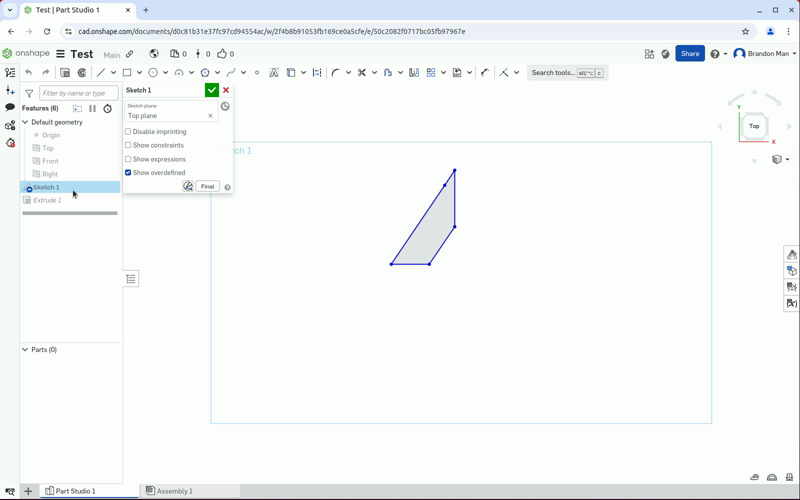
mouse_move(229, 92)
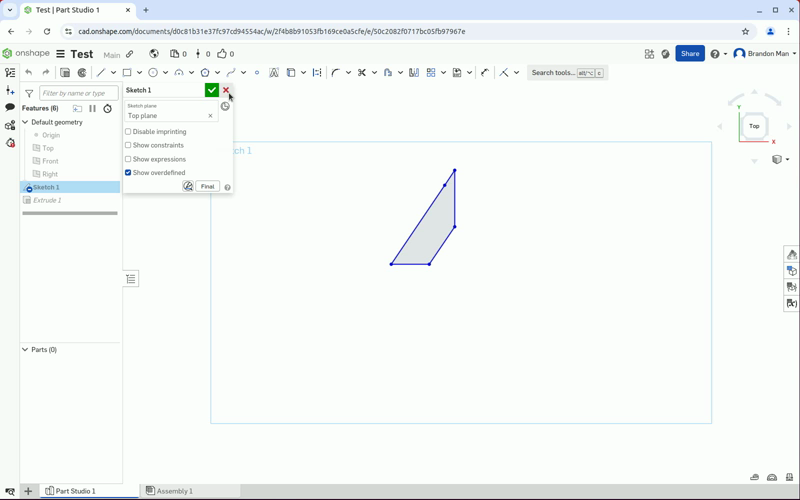
click(229, 92)
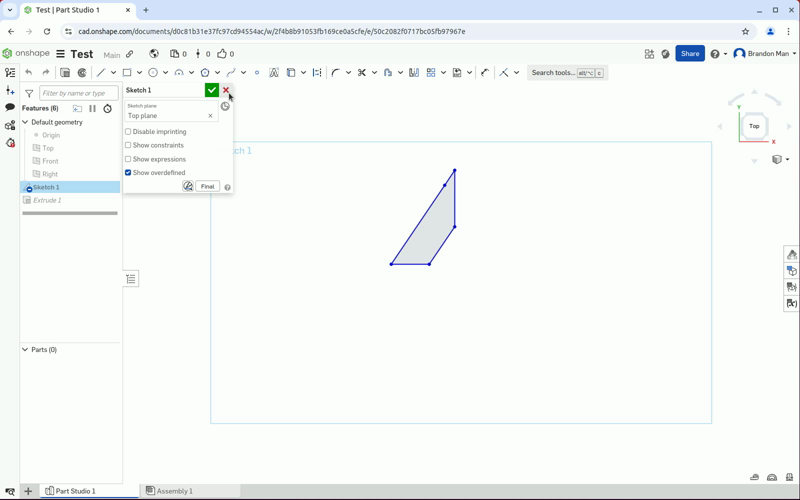
key(shift+s)
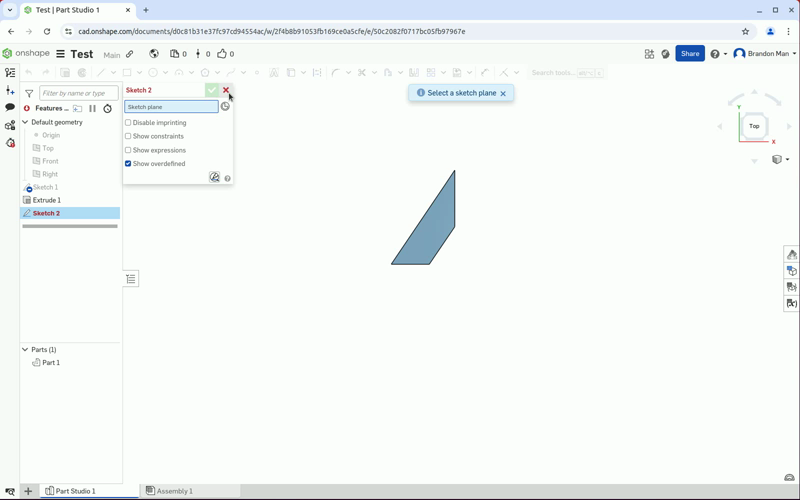
mouse_move(73, 150)
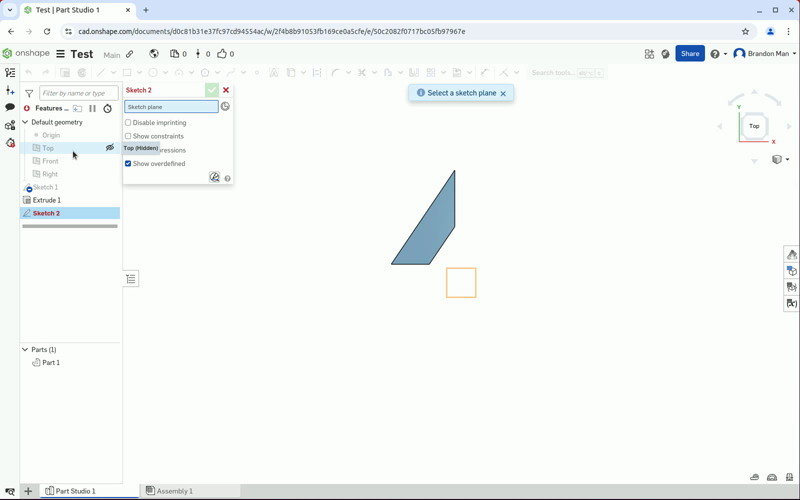
click(73, 150)
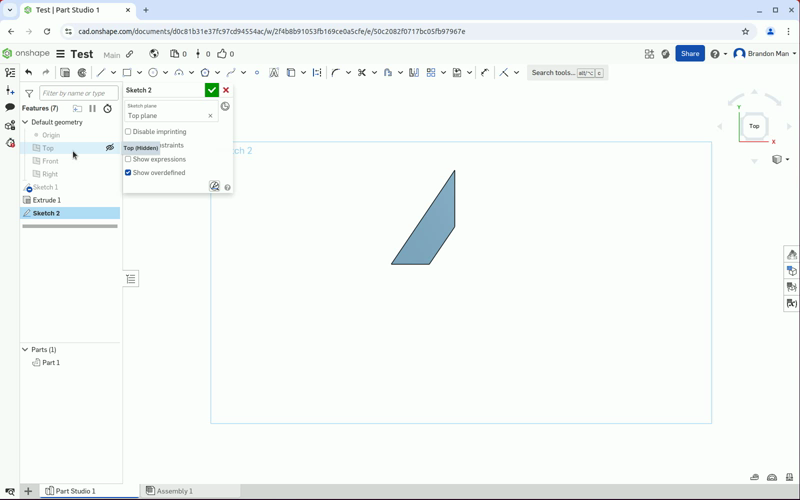
mouse_move(73, 352)
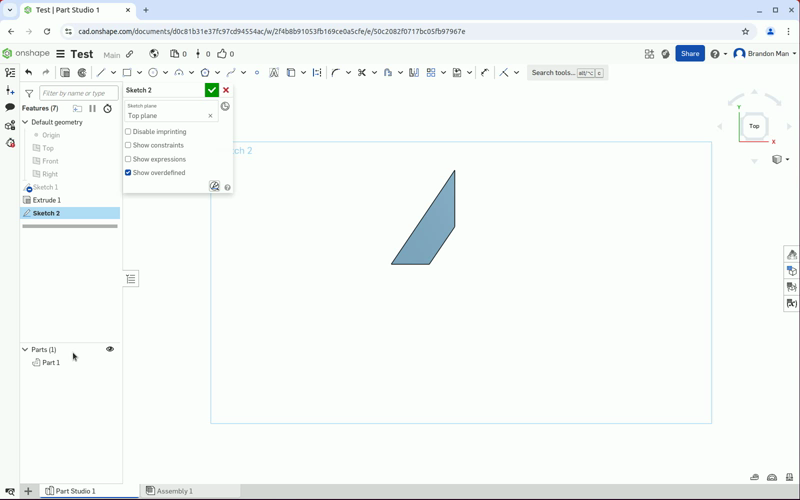
key(y)
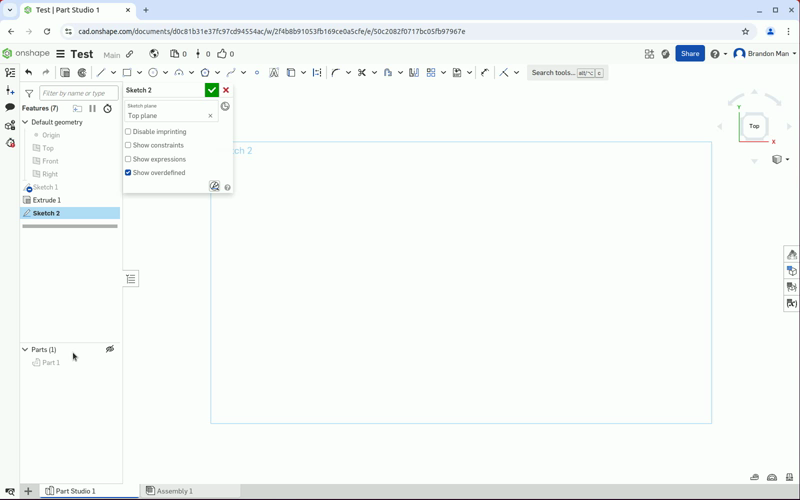
key(l)
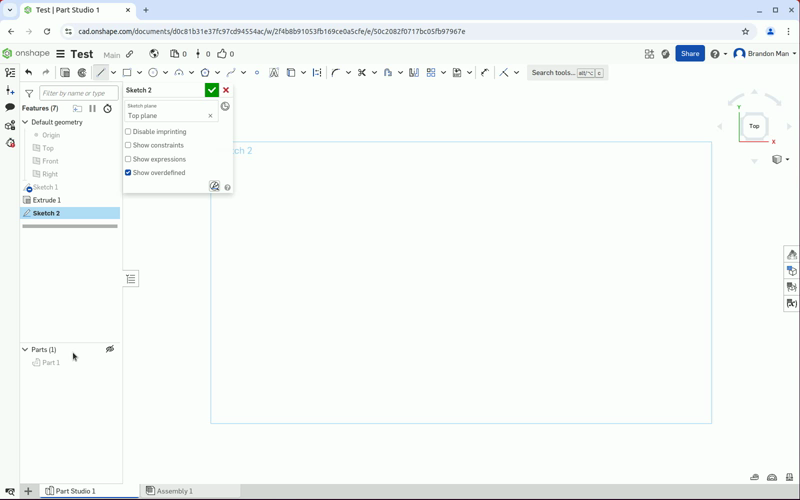
key_down(shift)
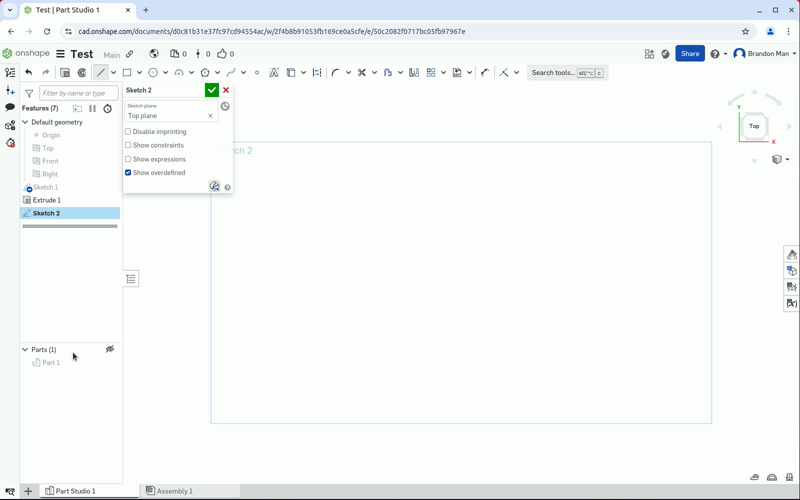
mouse_move(433, 264)
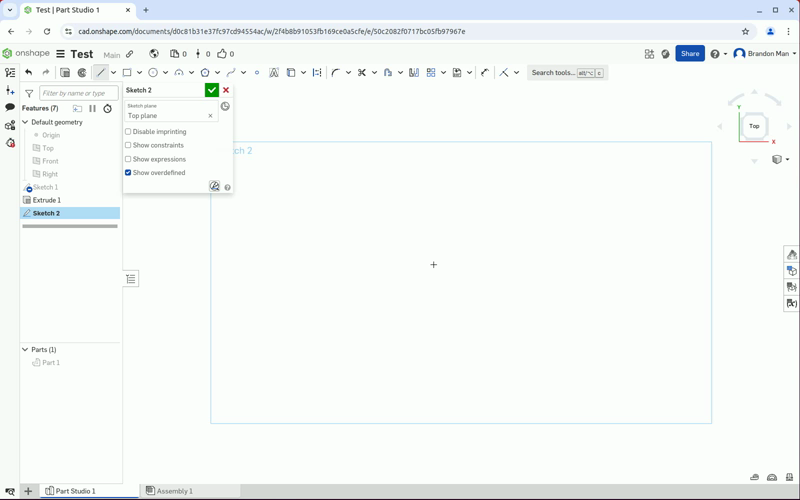
click(433, 264)
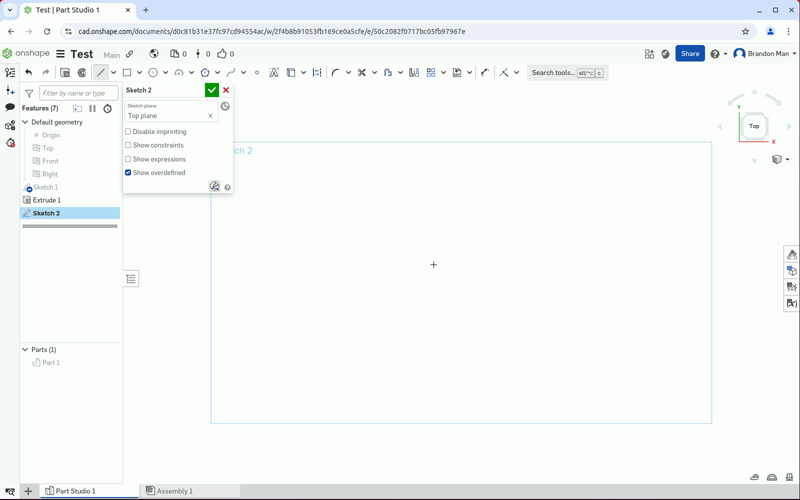
key_up(shift)
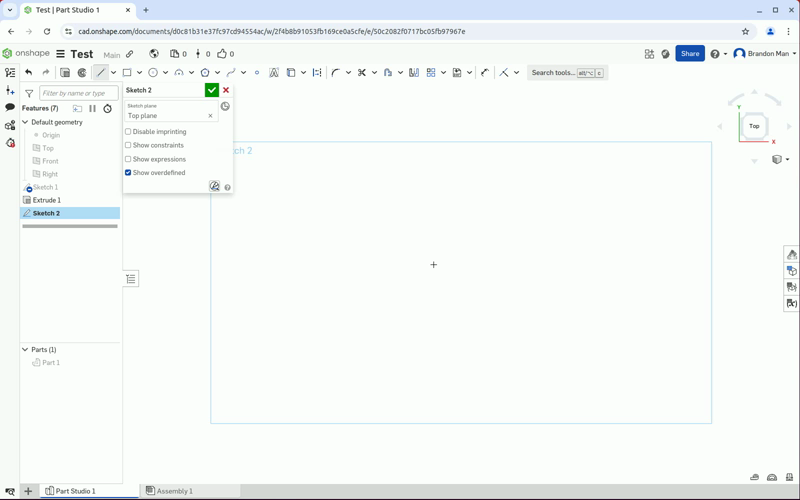
key_down(shift)
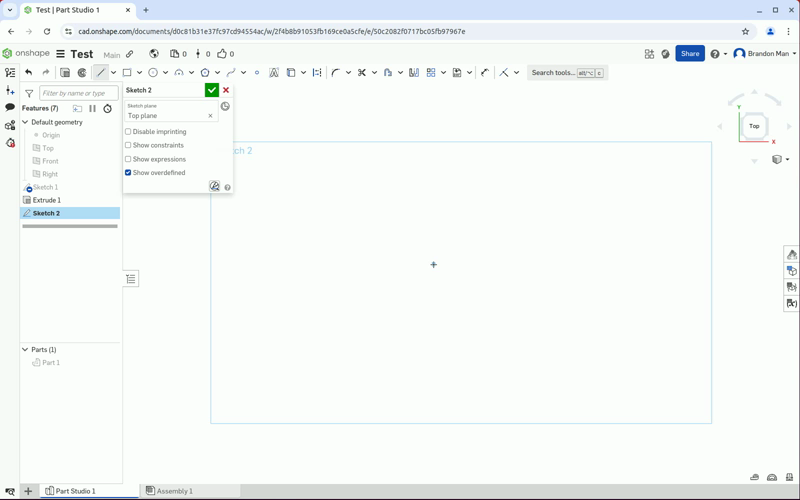
mouse_move(463, 264)
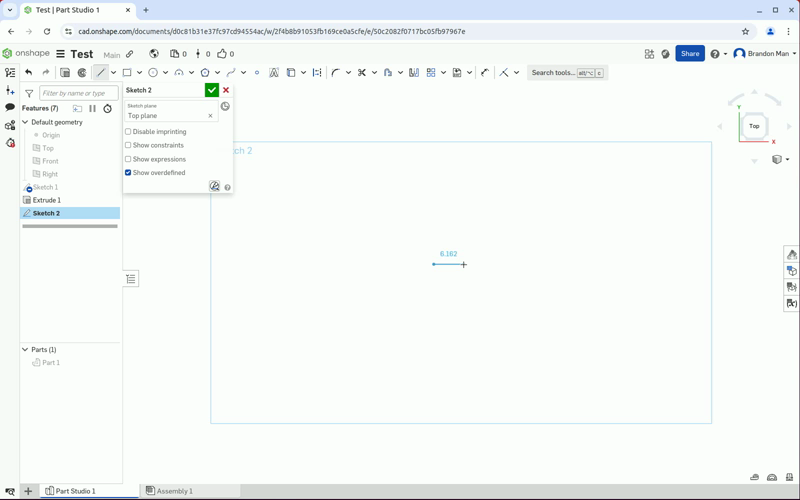
mouse_move(471, 264)
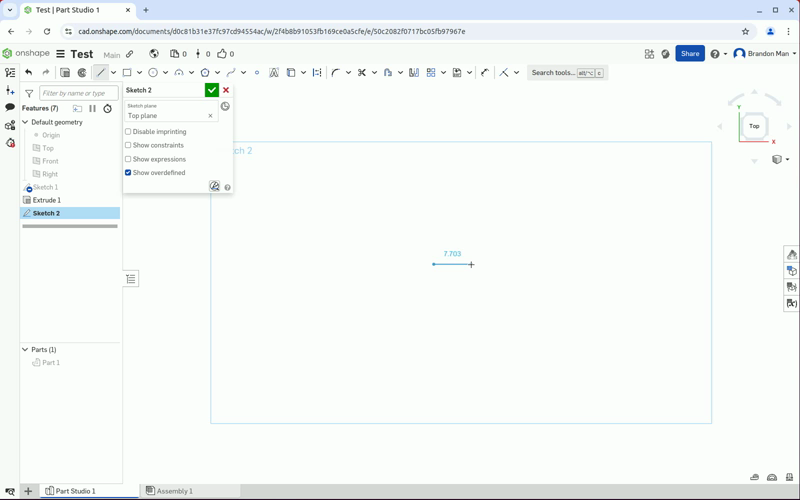
click(471, 264)
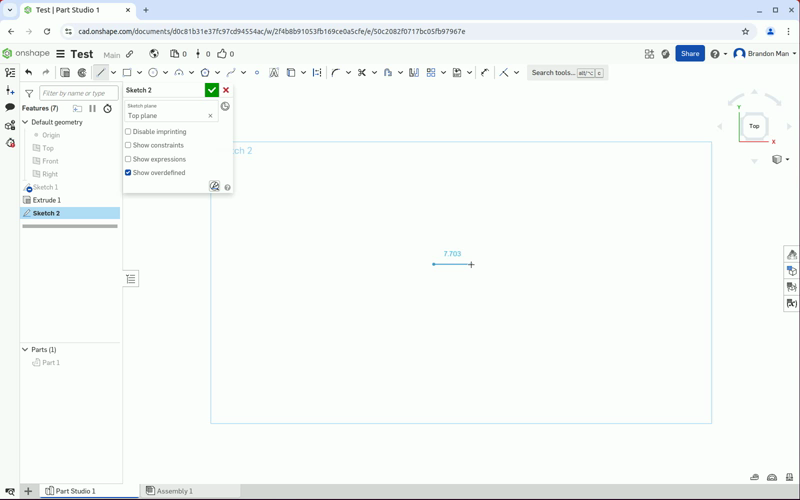
key_up(shift)
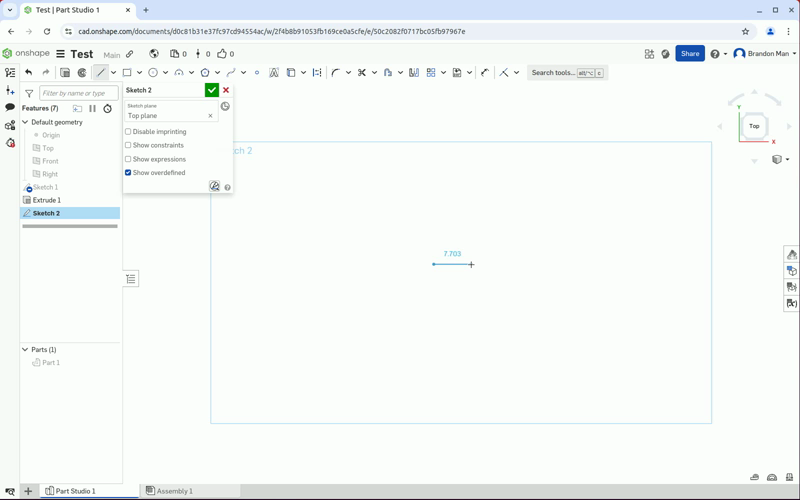
key_down(shift)
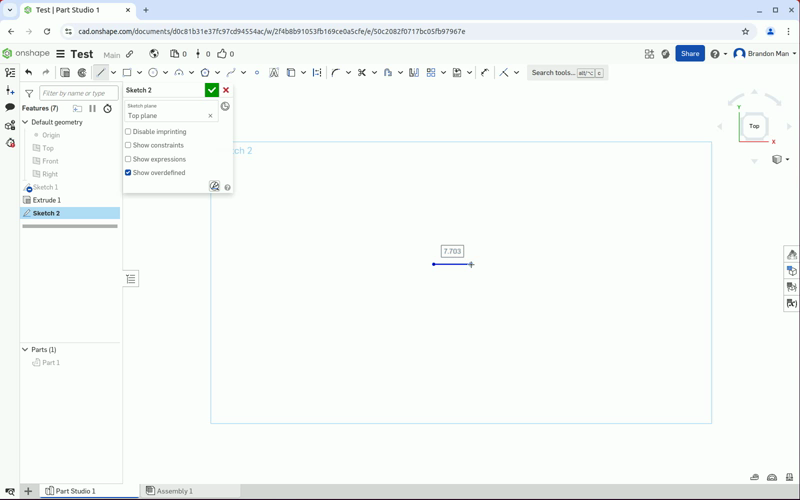
mouse_move(501, 264)
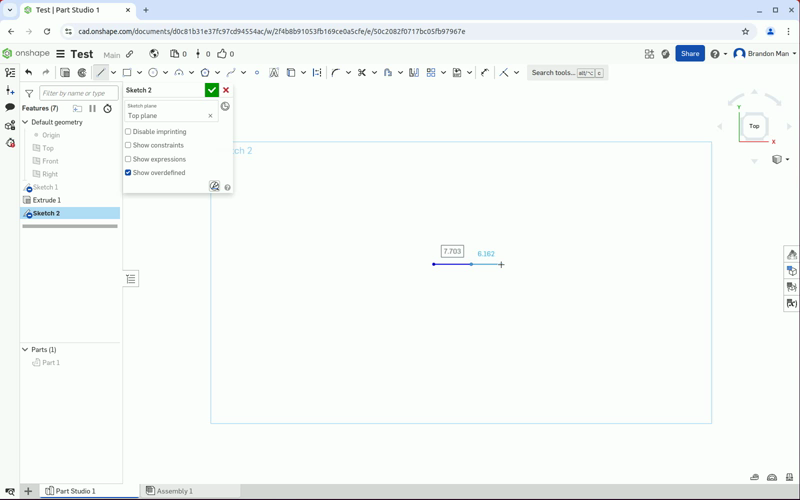
mouse_move(497, 226)
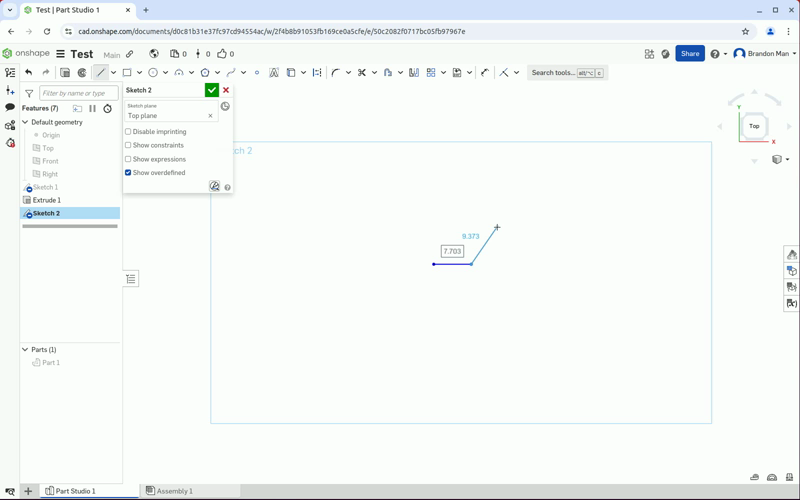
click(497, 226)
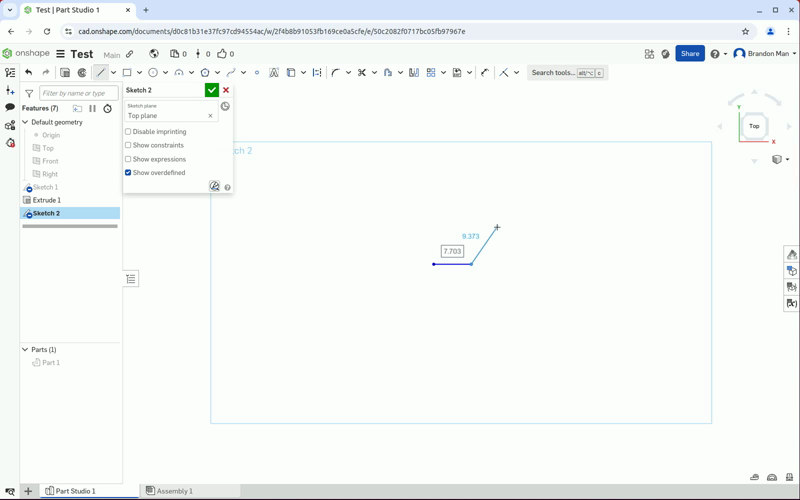
key_up(shift)
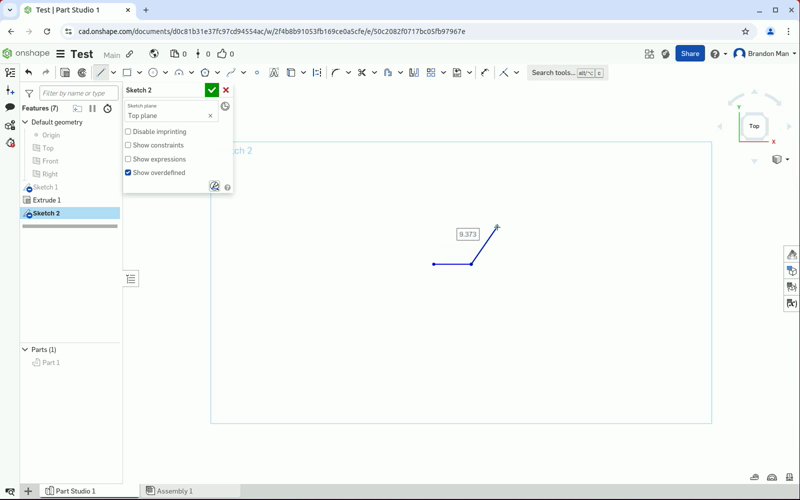
key_down(shift)
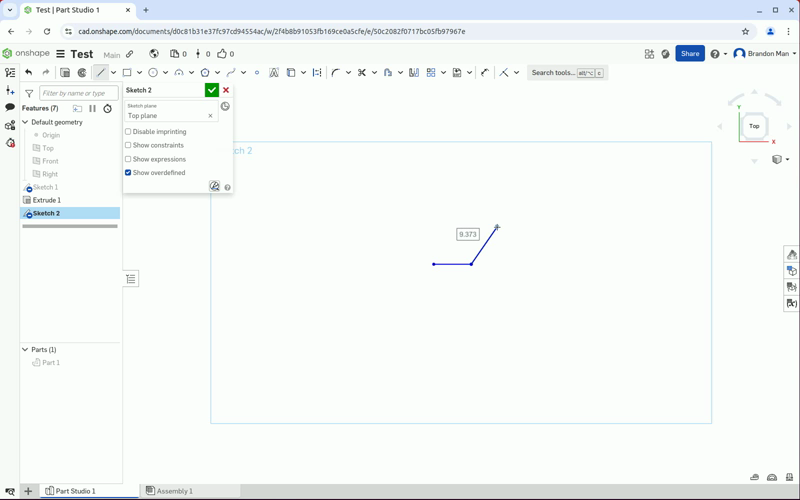
mouse_move(527, 226)
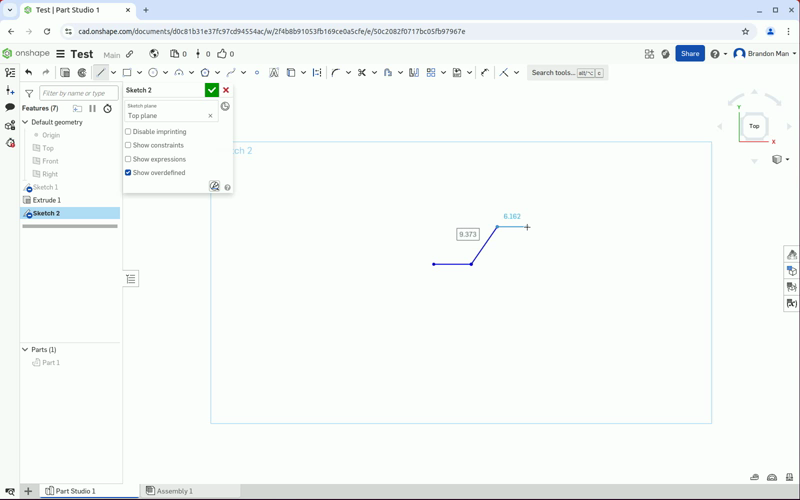
mouse_move(497, 170)
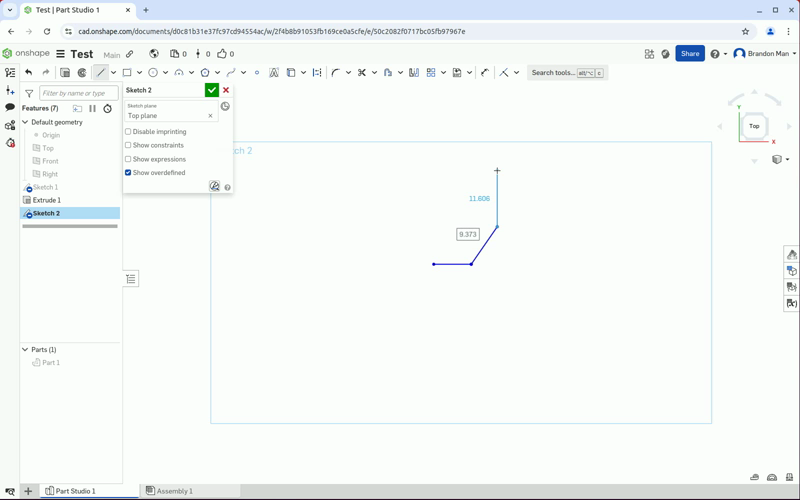
click(497, 170)
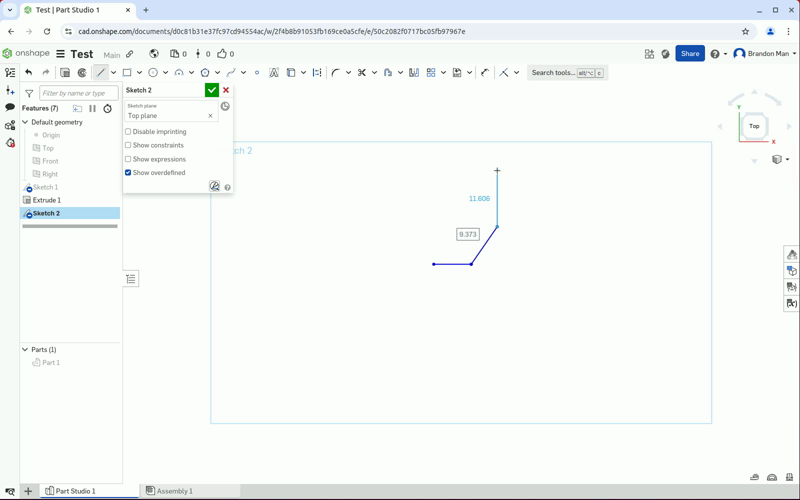
key_up(shift)
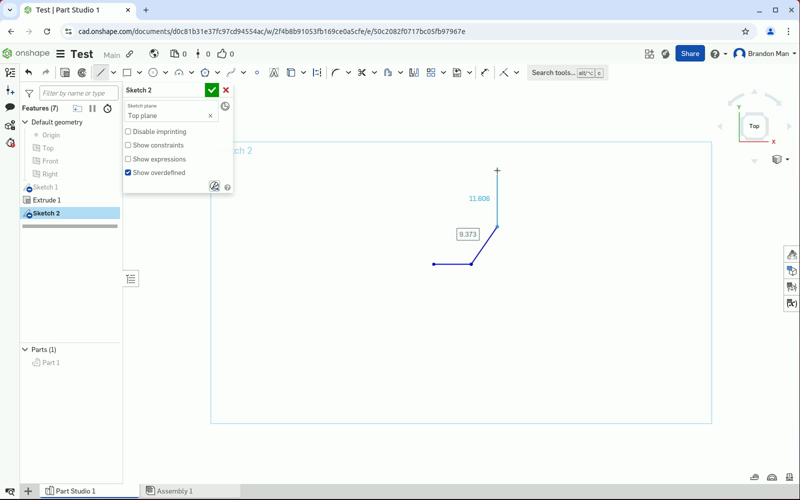
key_down(shift)
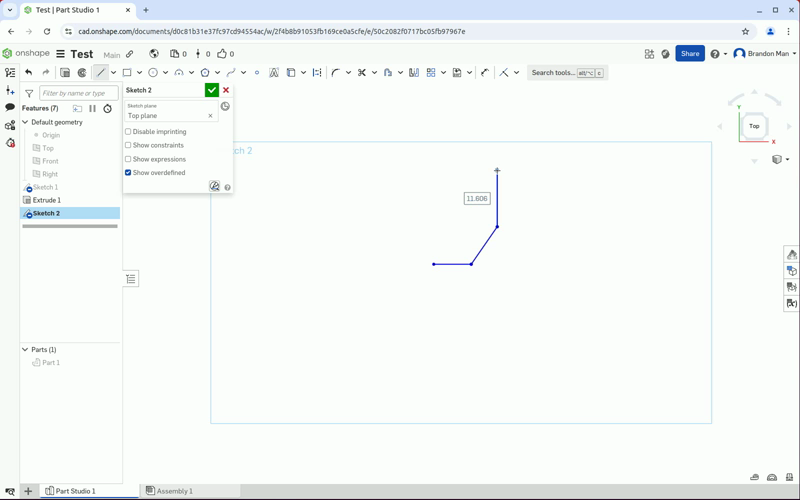
mouse_move(527, 170)
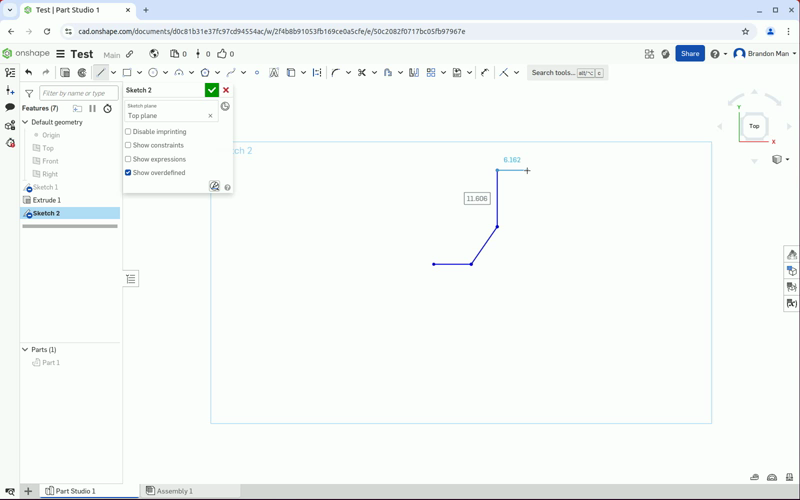
mouse_move(487, 185)
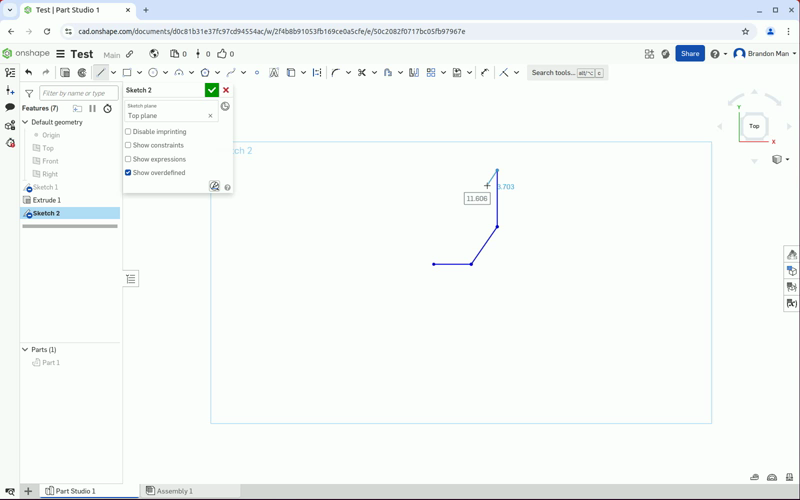
click(487, 185)
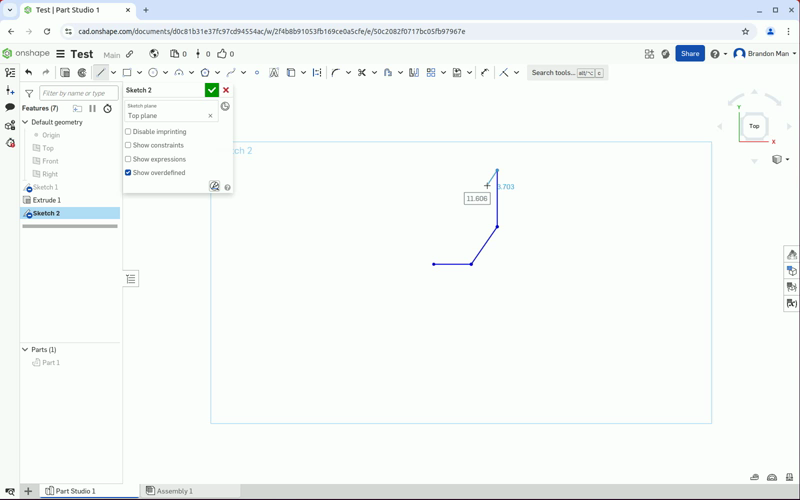
key_up(shift)
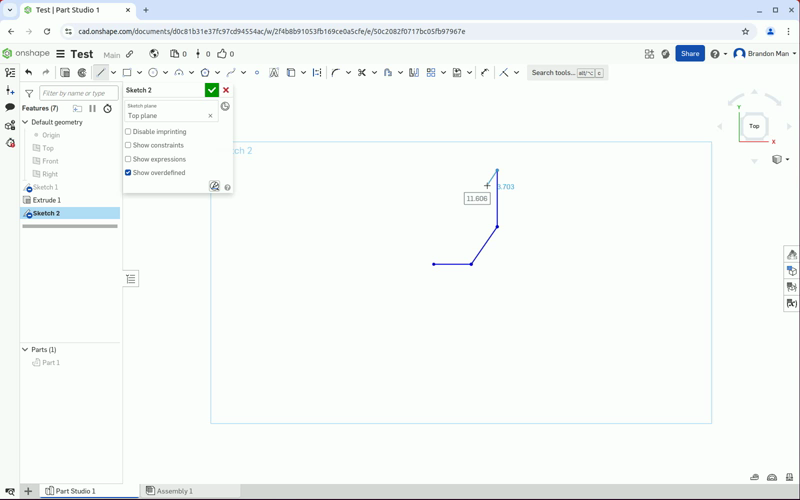
key_down(shift)
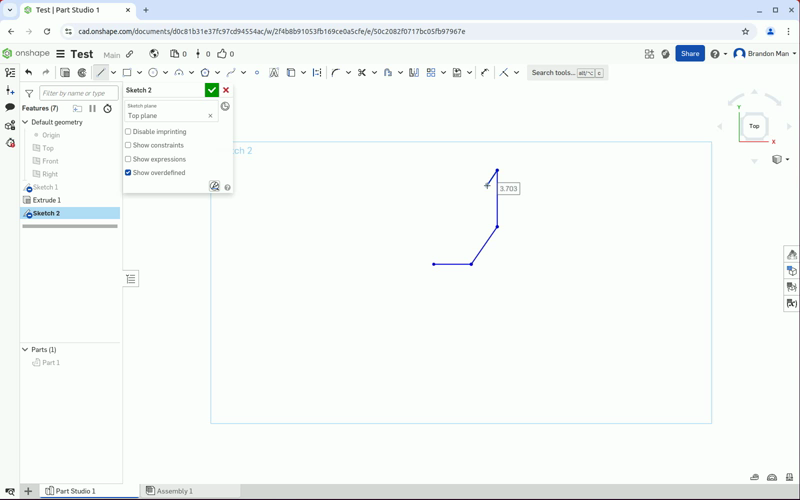
mouse_move(433, 264)
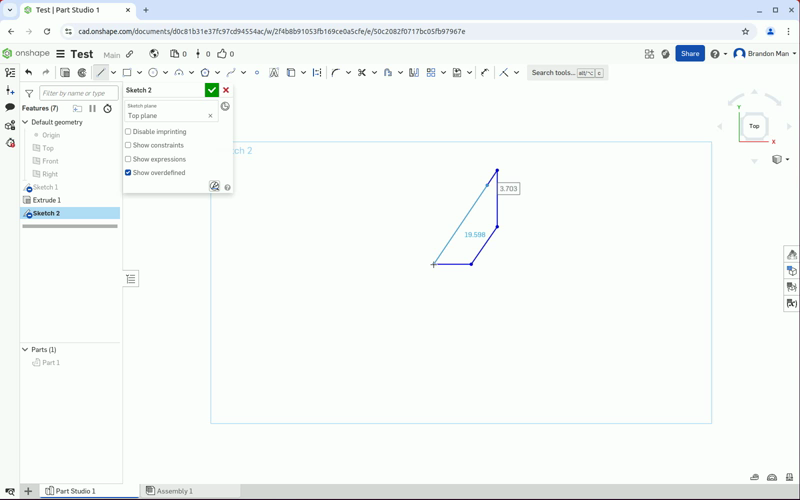
key_up(shift)
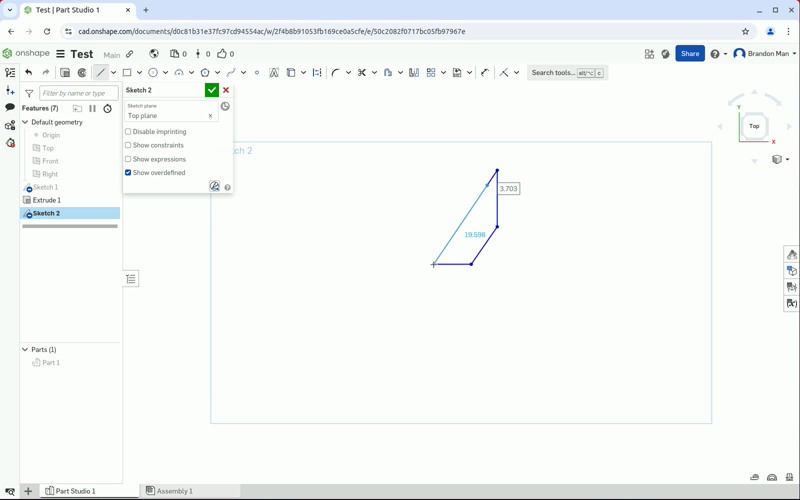
click(433, 264)
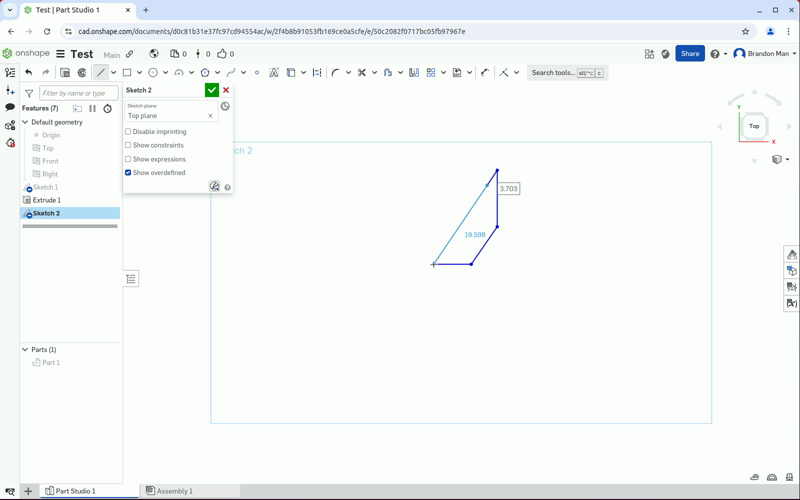
key(esc)
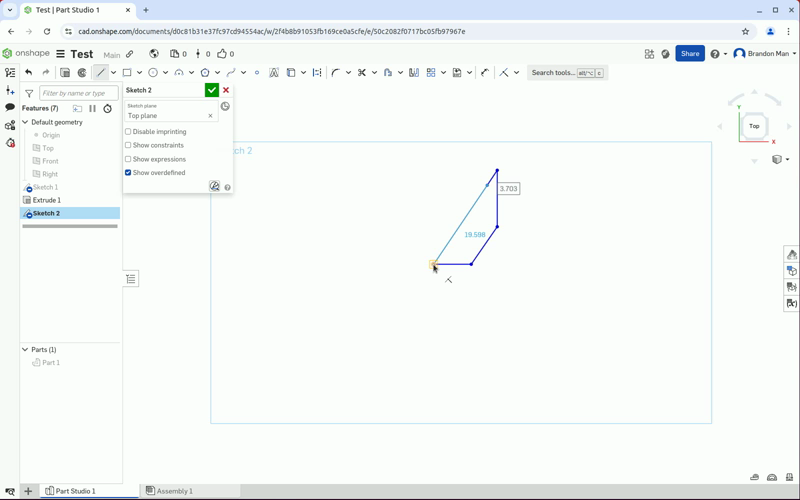
mouse_move(467, 227)
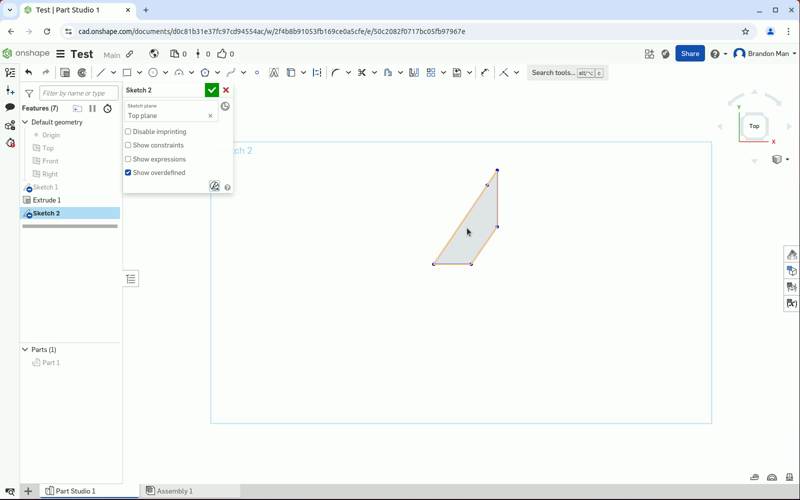
click(467, 227)
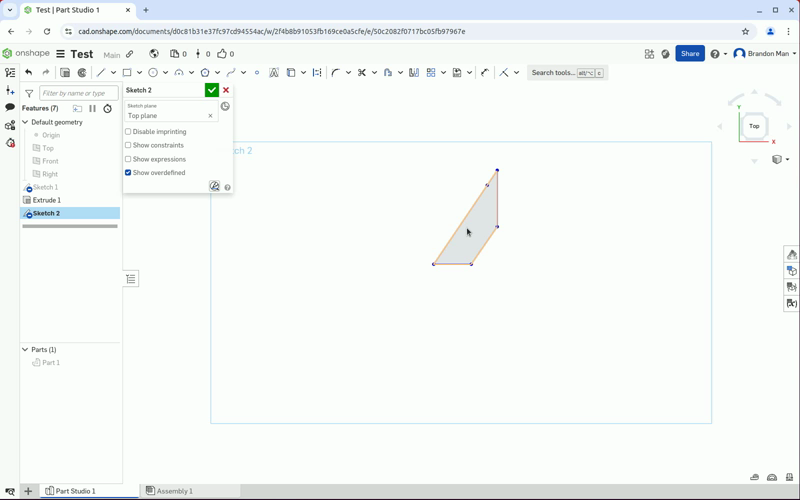
mouse_move(73, 352)
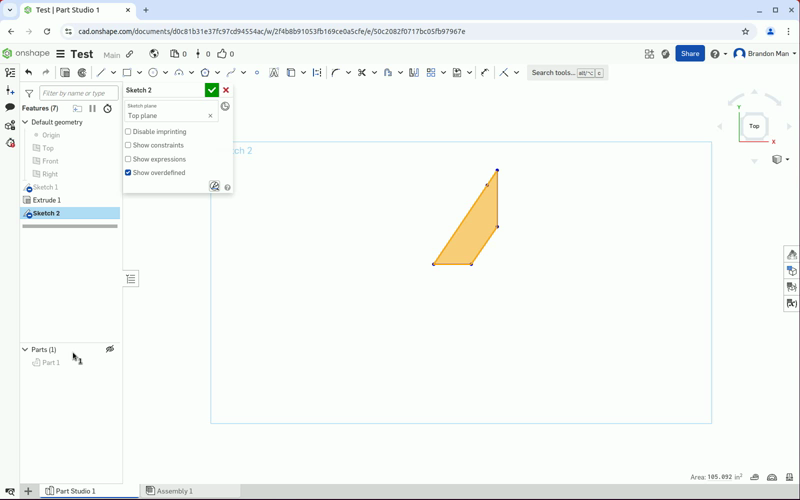
key(shift+y)
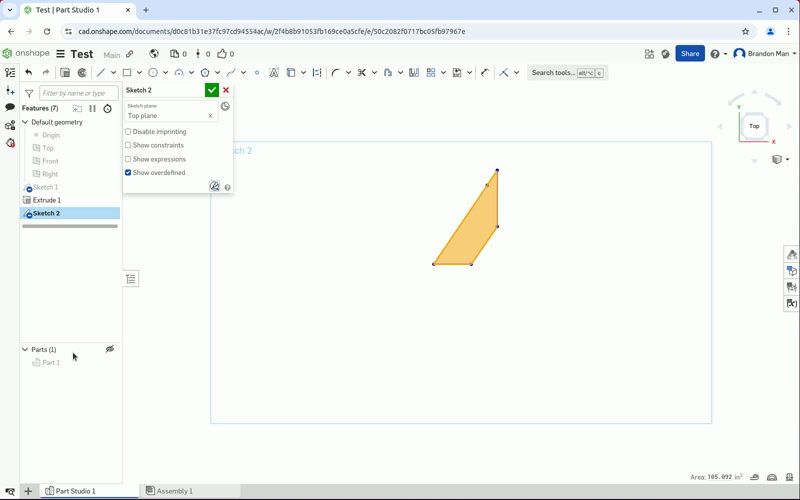
key(shift+e)
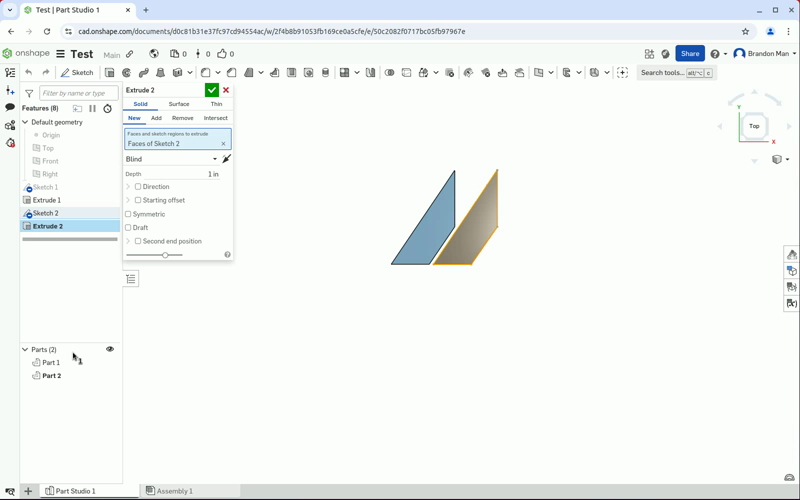
mouse_move(143, 106)
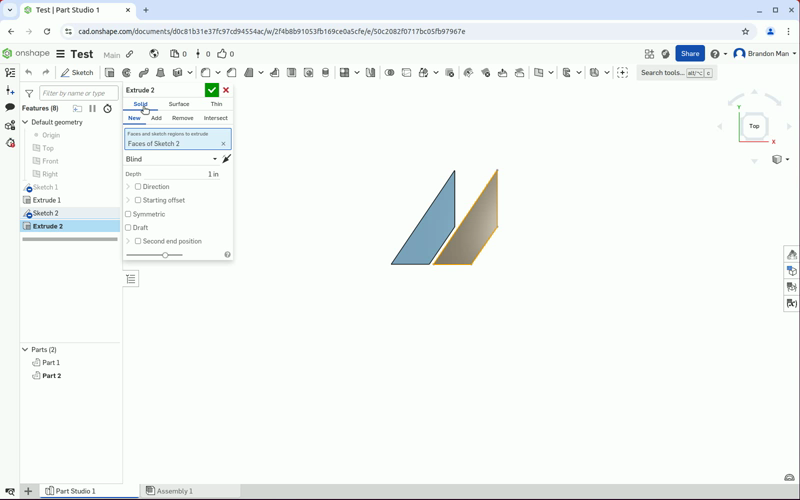
click(143, 106)
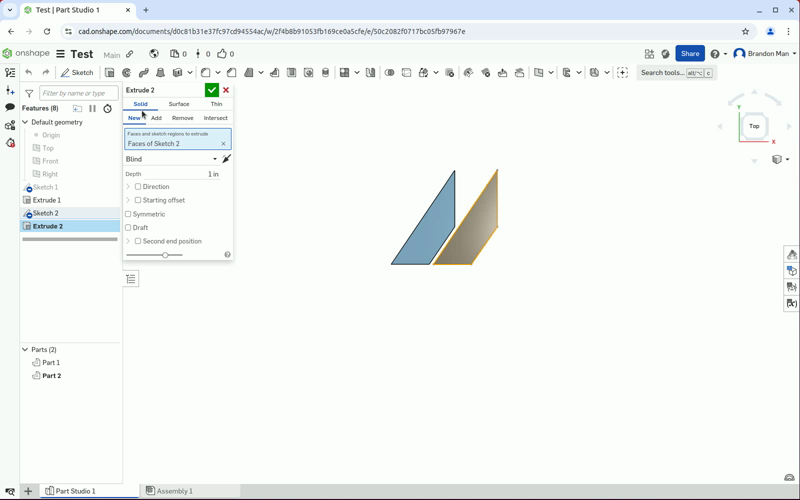
mouse_move(137, 120)
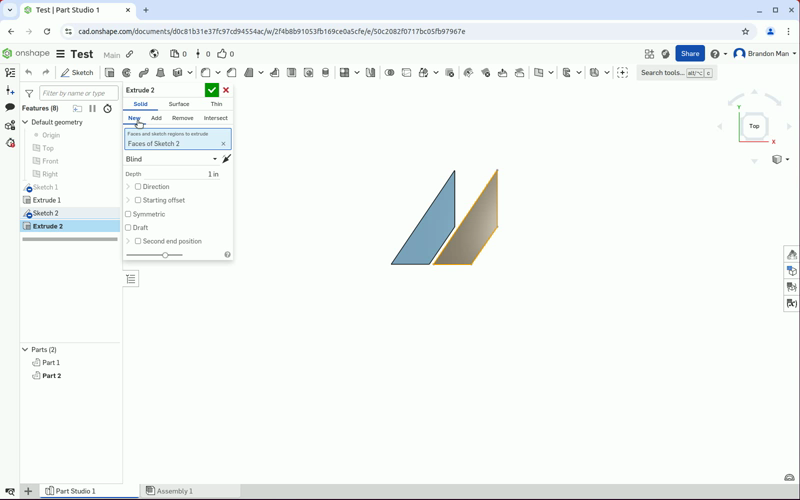
click(137, 120)
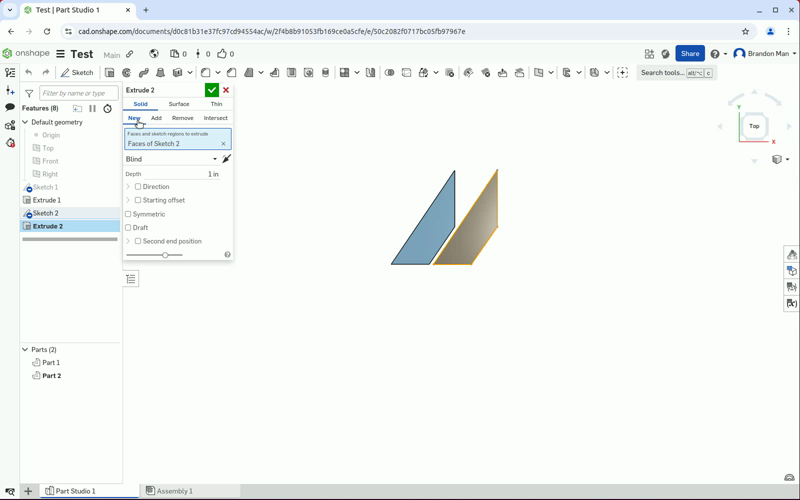
key(tab, 4)
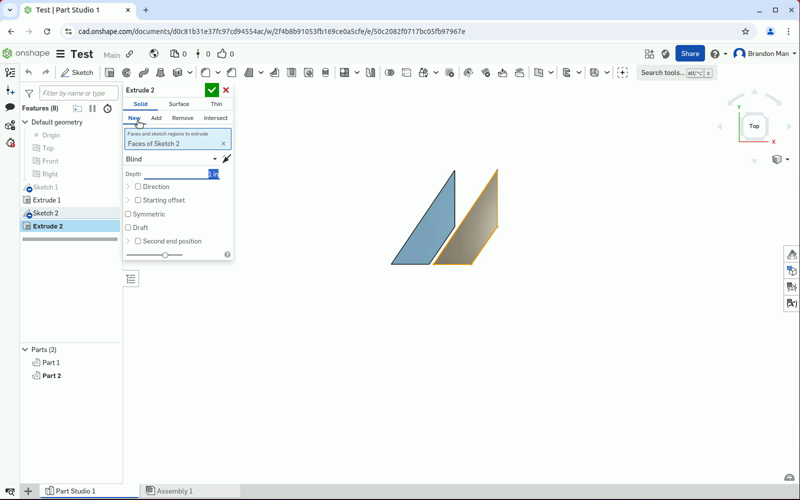
text(1.685)
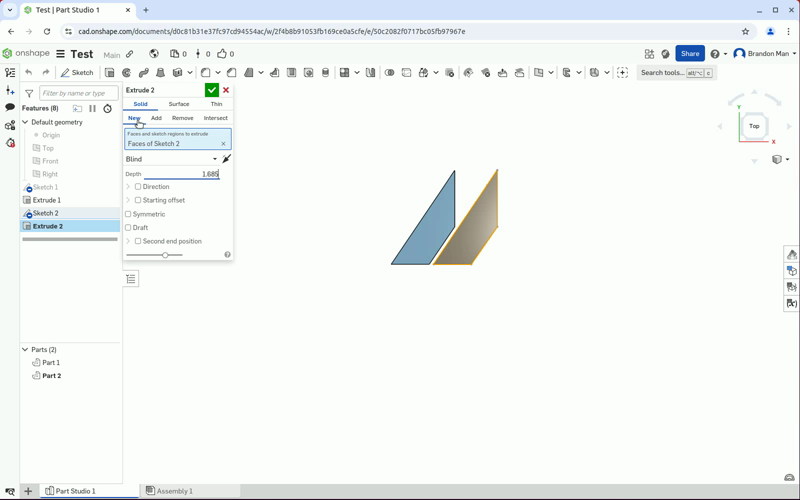
key(enter)
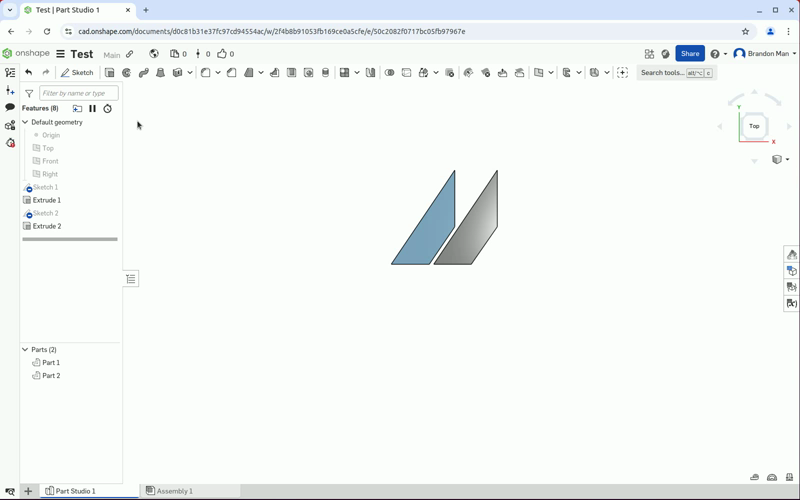
key(shift+h)
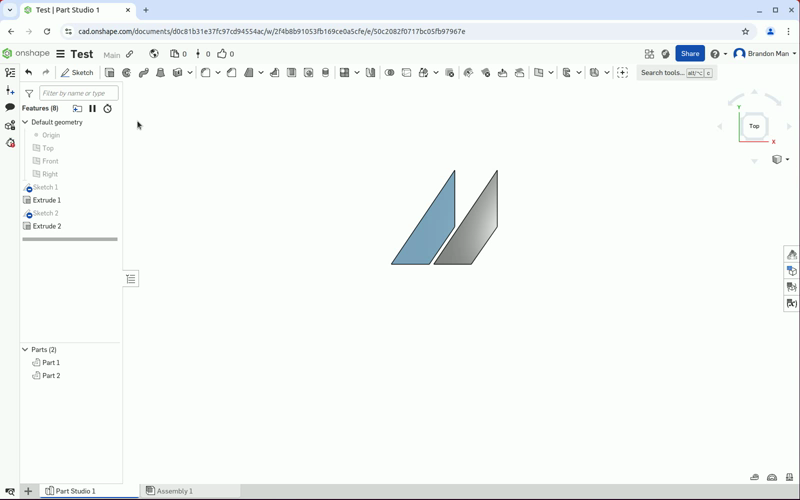
key(shift+h)
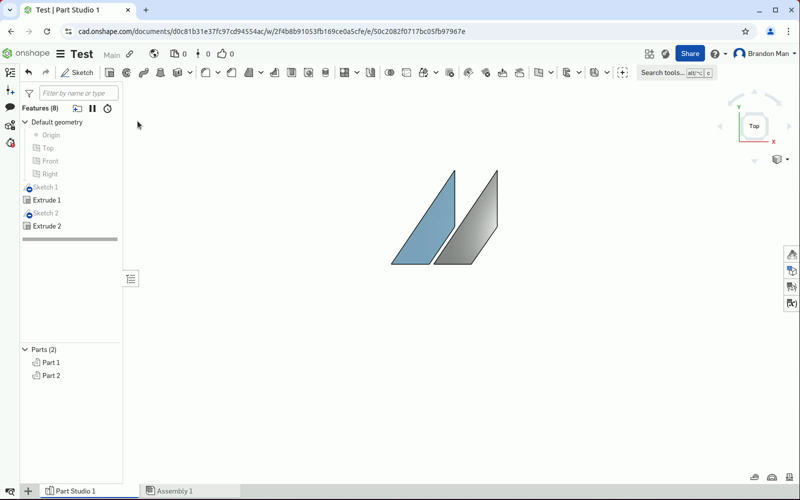
mouse_move(73, 189)
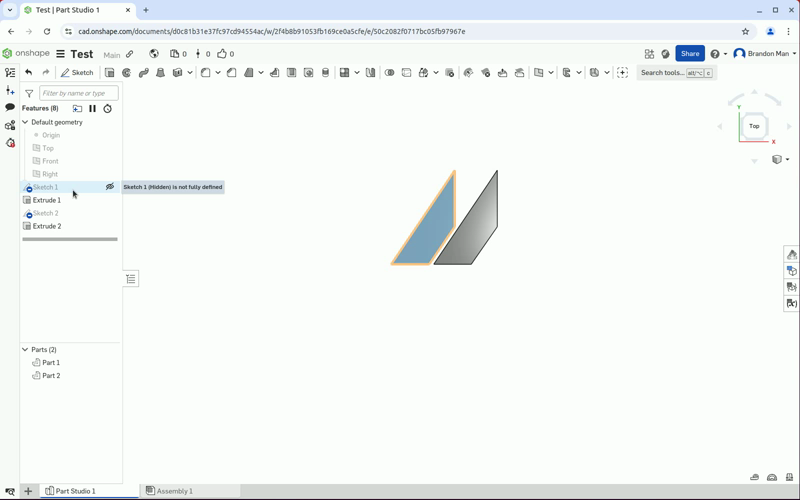
click(73, 189)
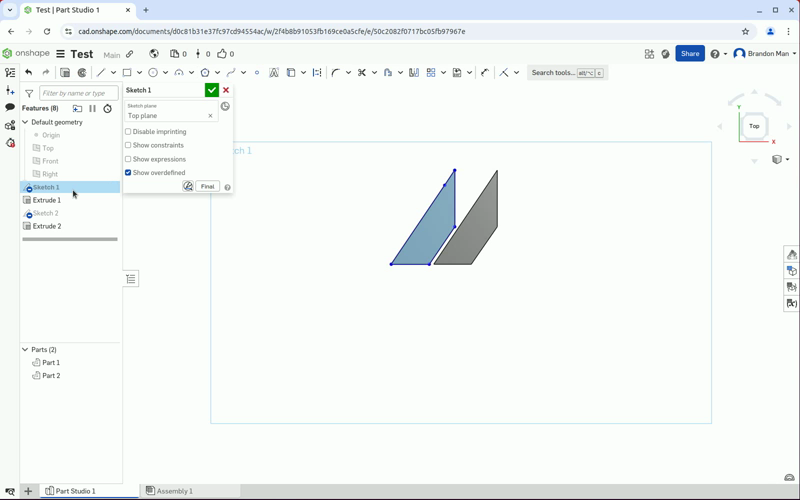
mouse_move(229, 92)
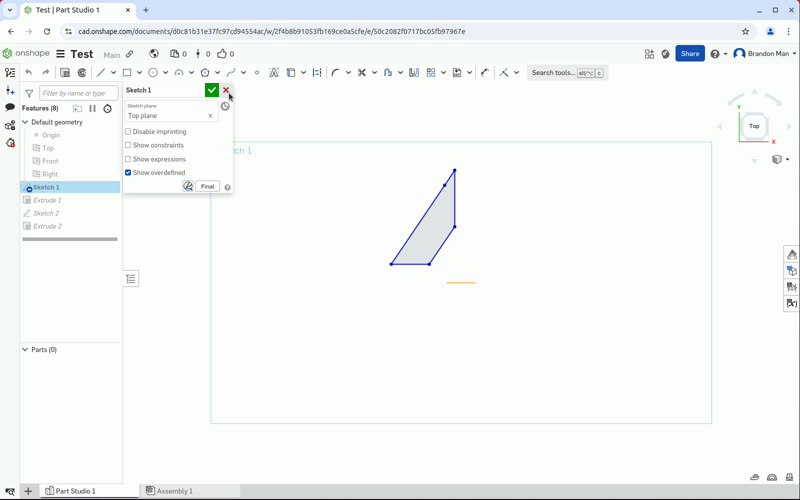
click(229, 92)
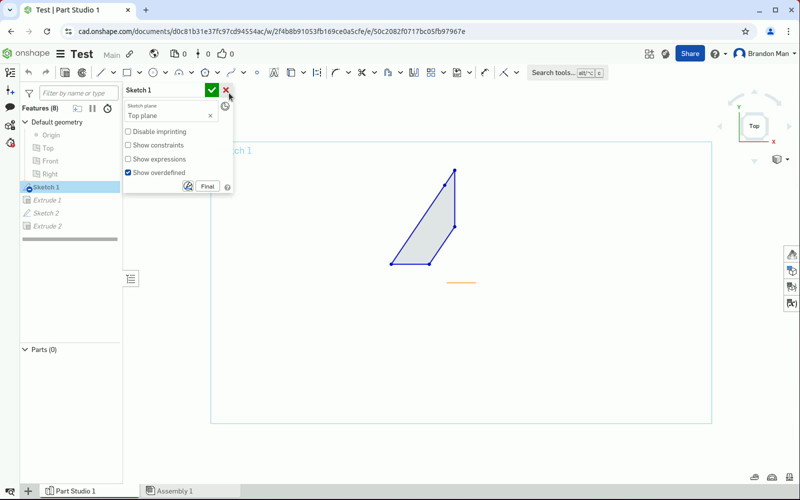
key(shift+s)
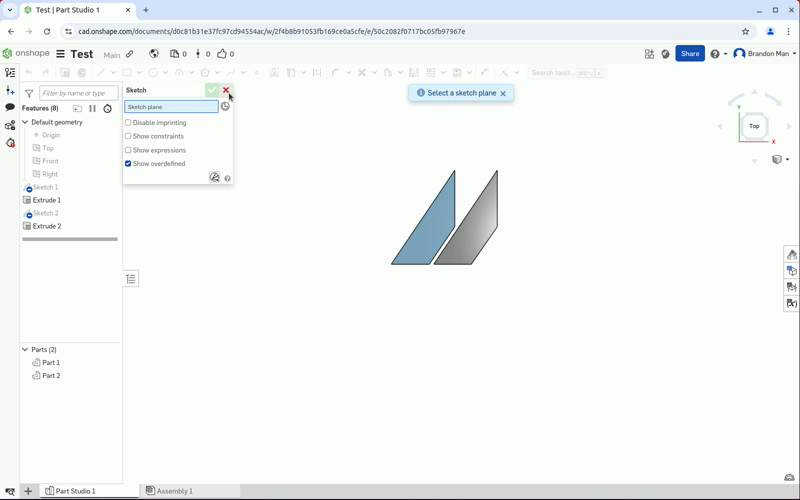
mouse_move(73, 150)
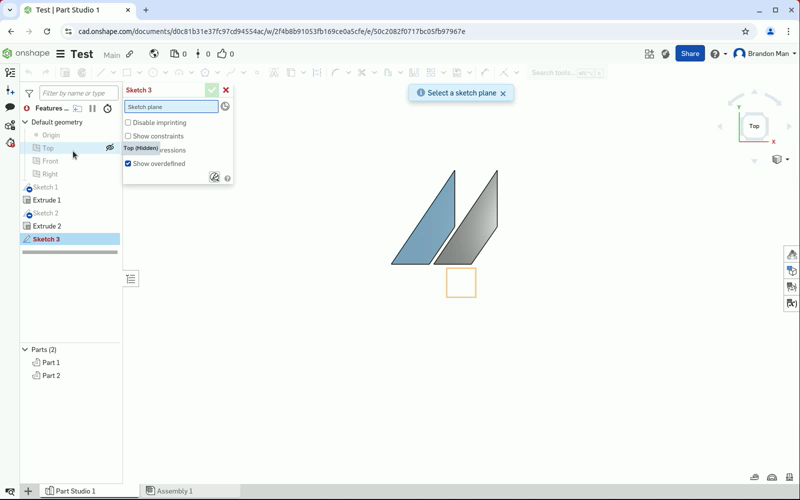
click(73, 150)
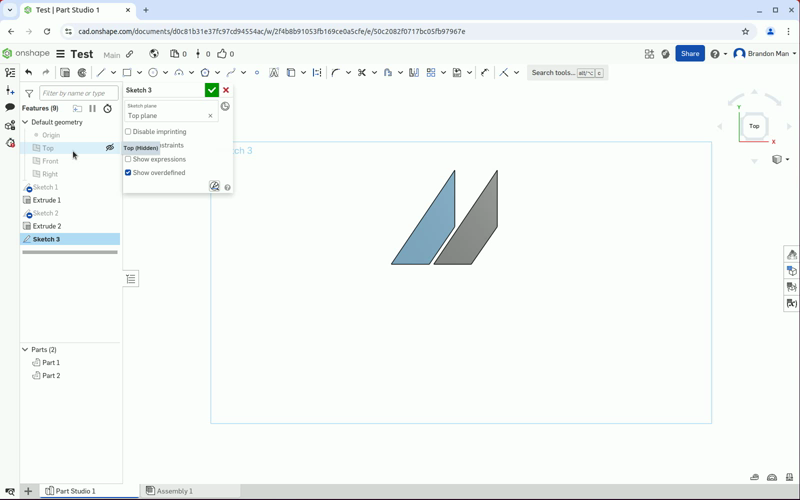
mouse_move(73, 352)
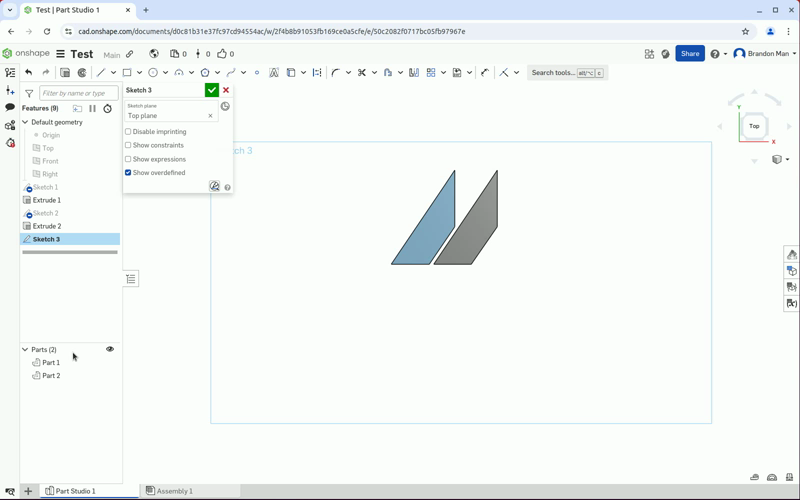
key(y)
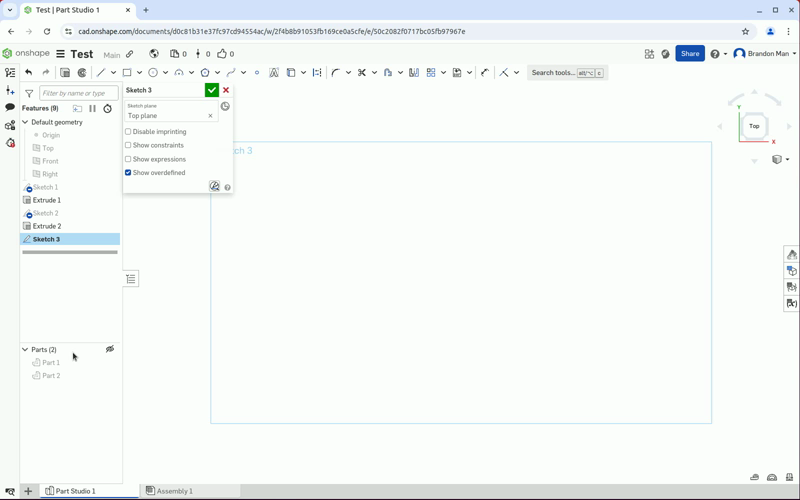
key(l)
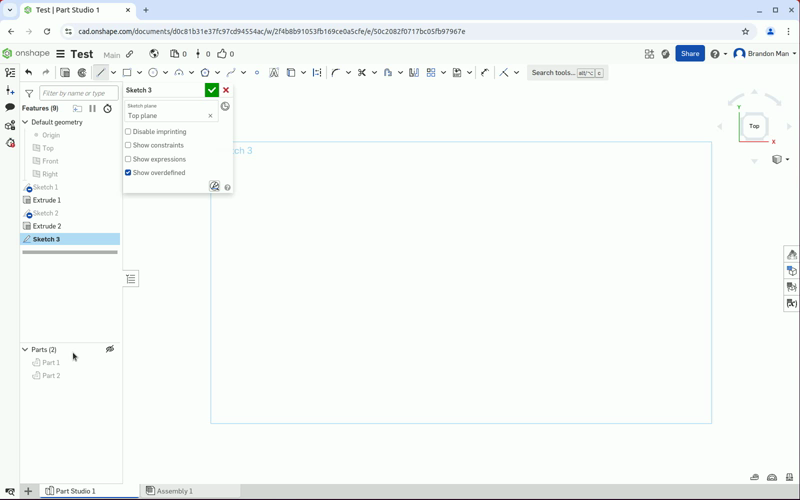
key_down(shift)
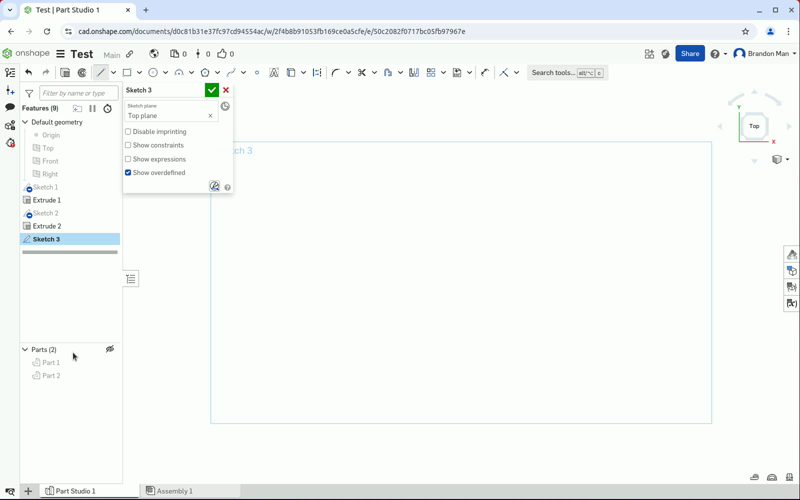
mouse_move(348, 264)
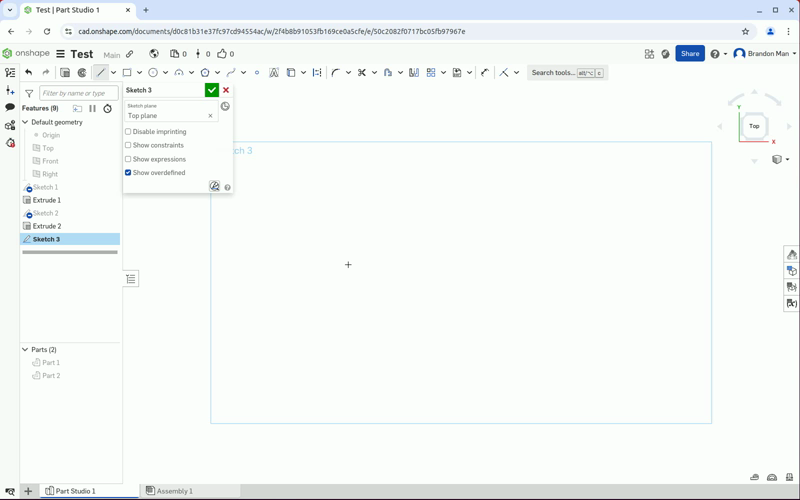
click(348, 264)
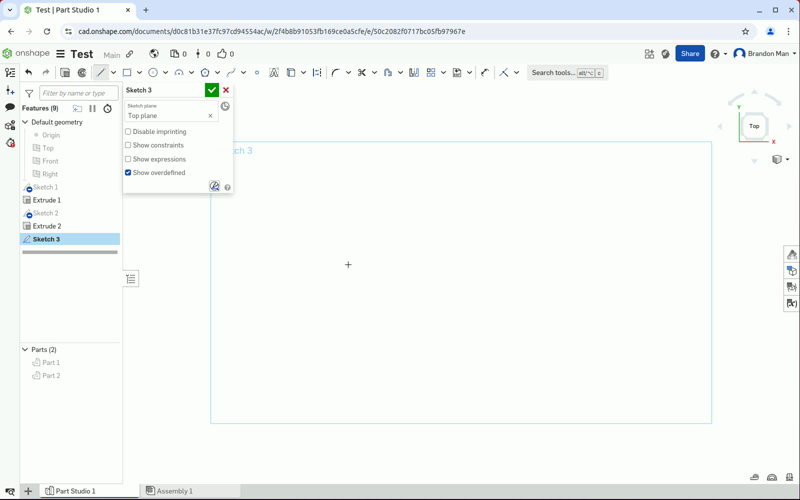
key_up(shift)
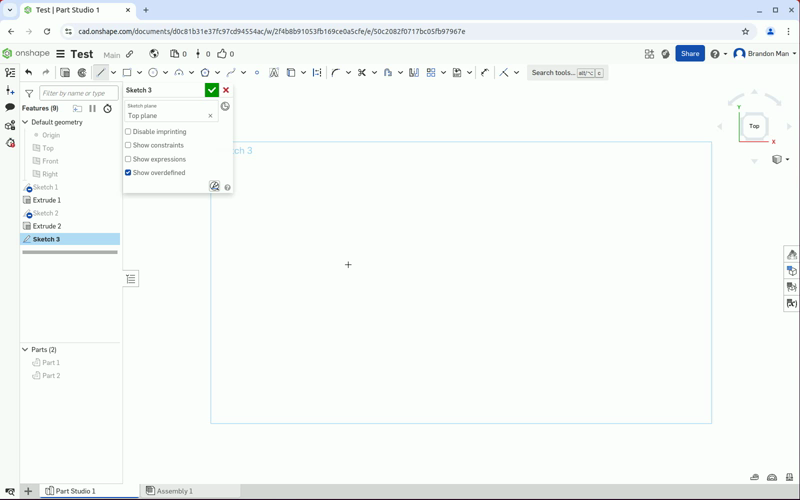
key_down(shift)
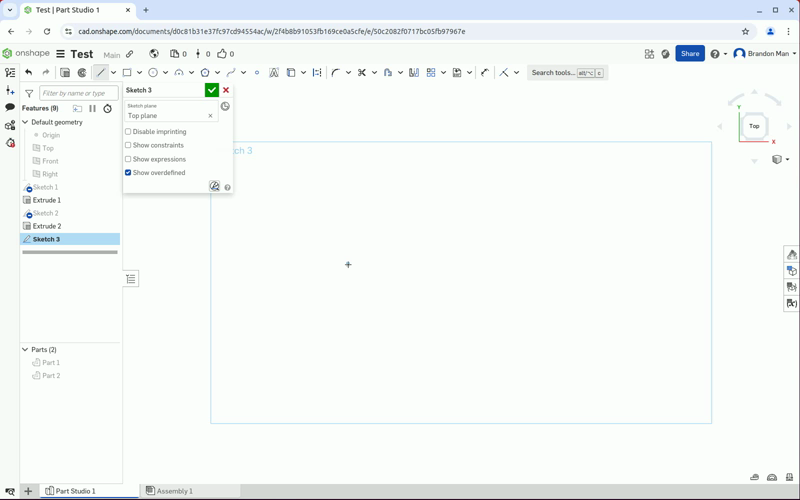
mouse_move(378, 264)
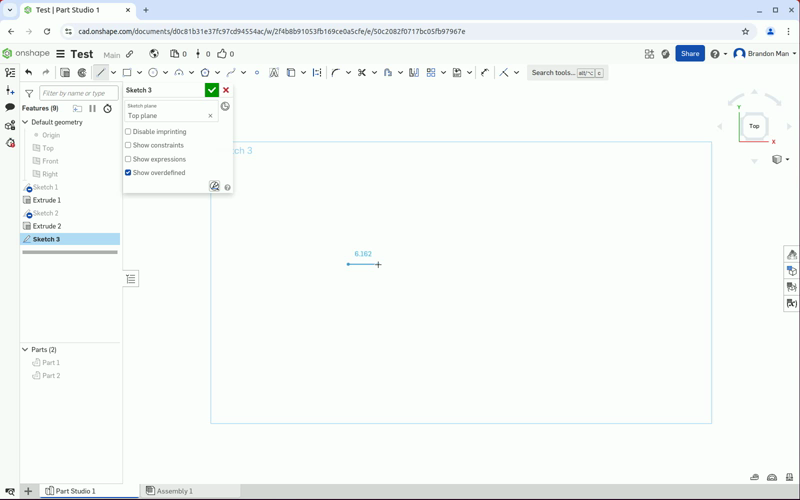
mouse_move(385, 264)
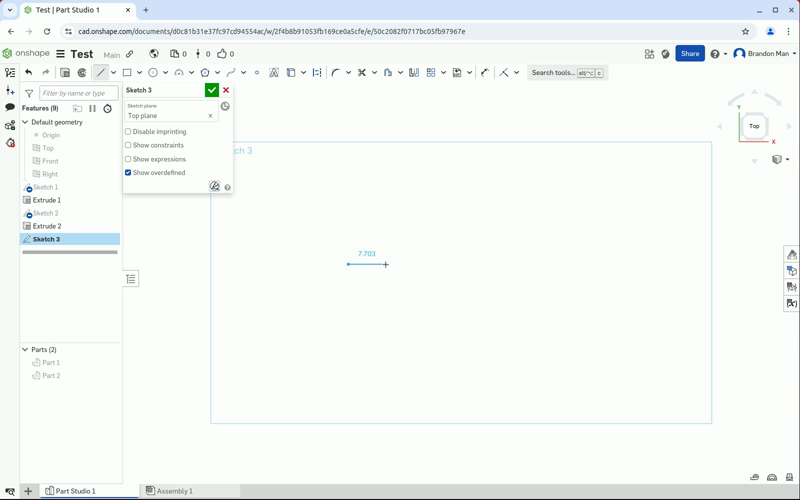
click(385, 264)
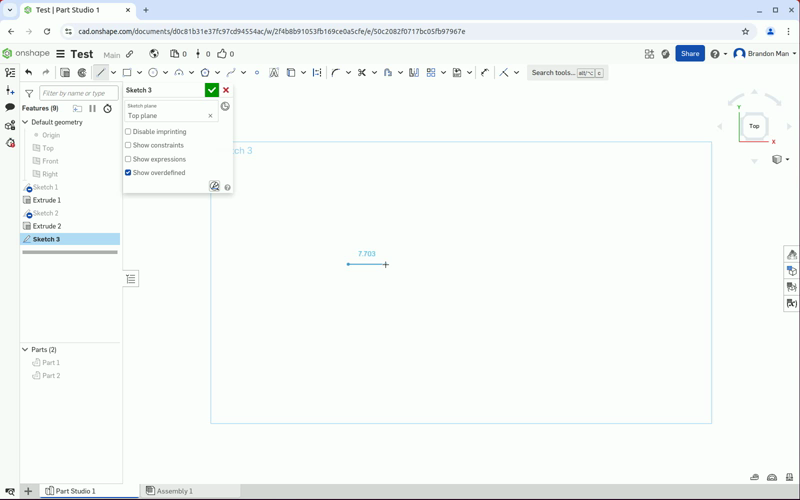
key_up(shift)
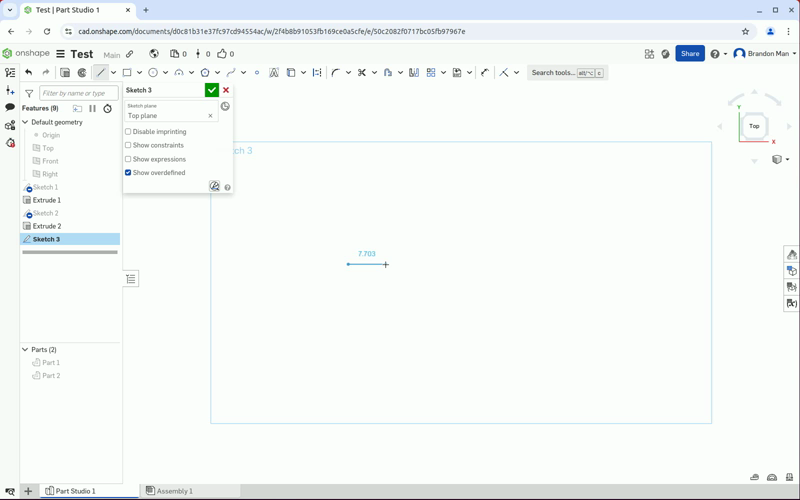
key_down(shift)
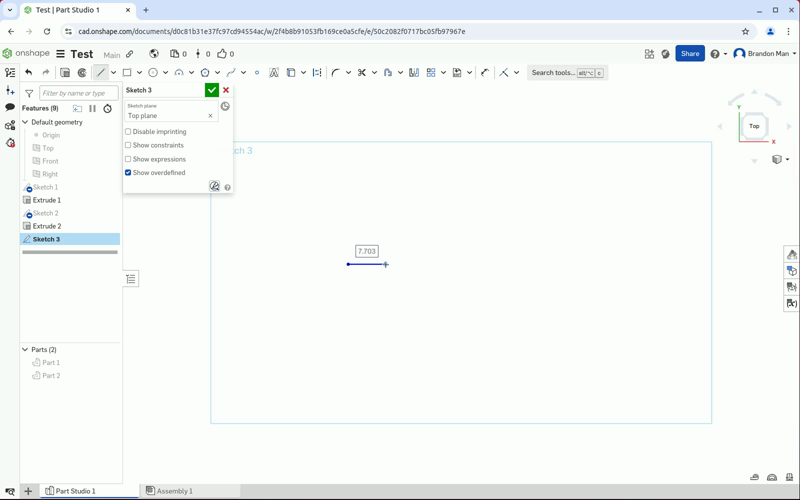
mouse_move(415, 264)
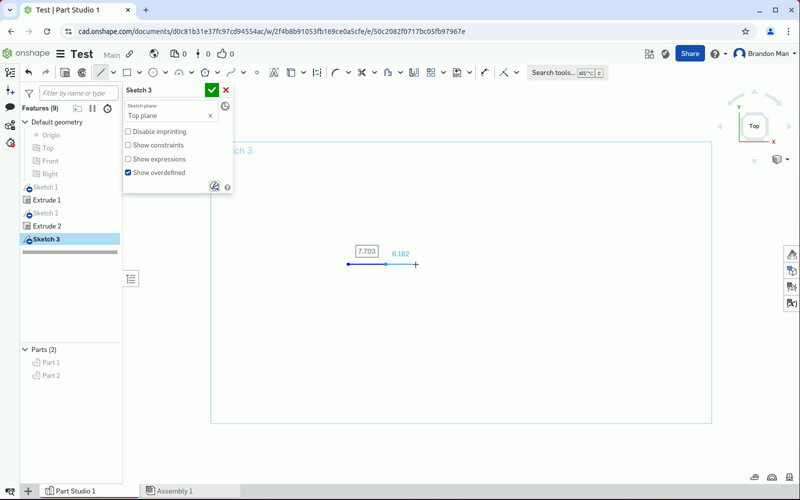
mouse_move(411, 226)
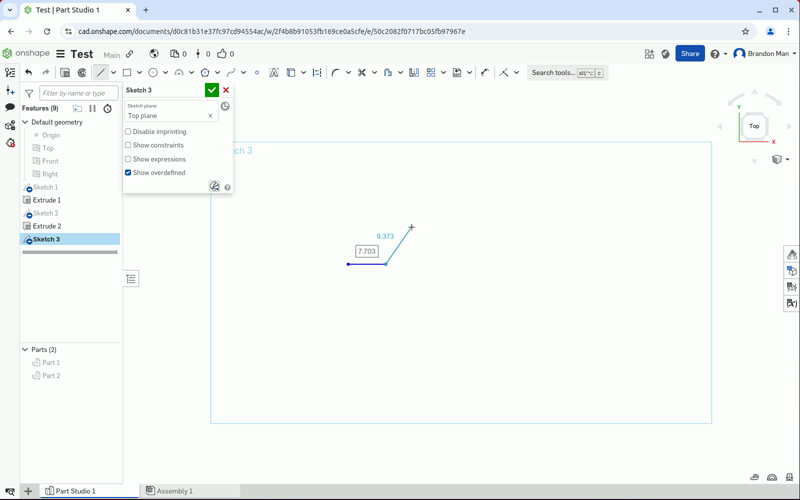
click(411, 226)
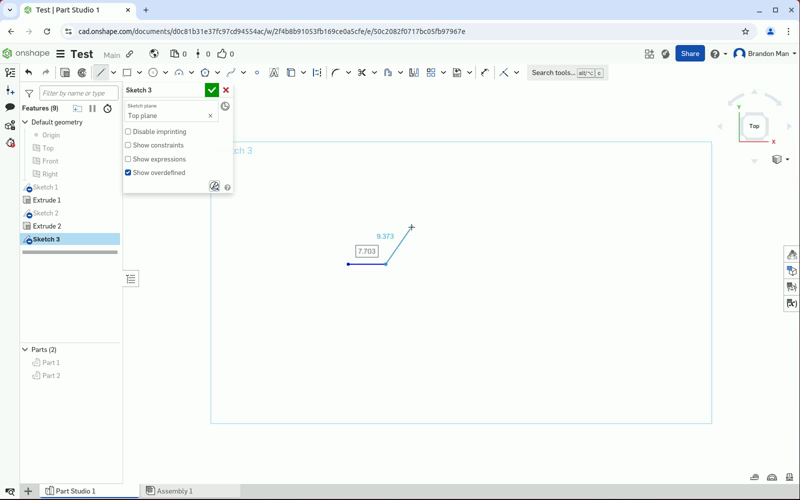
key_up(shift)
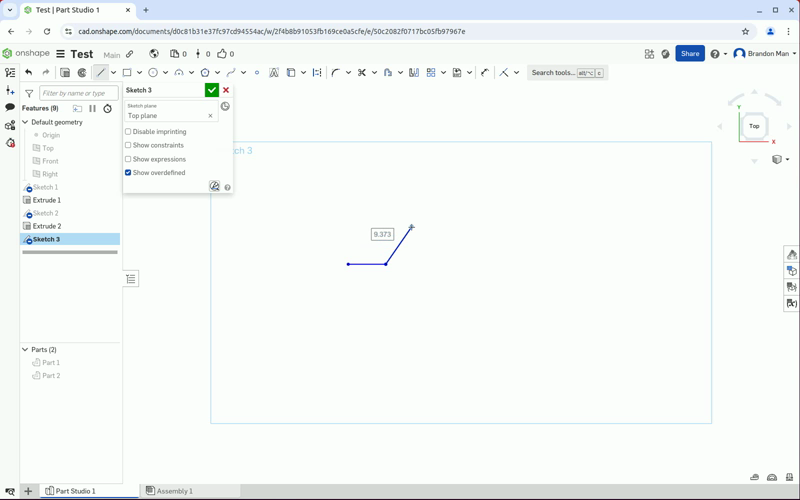
key_down(shift)
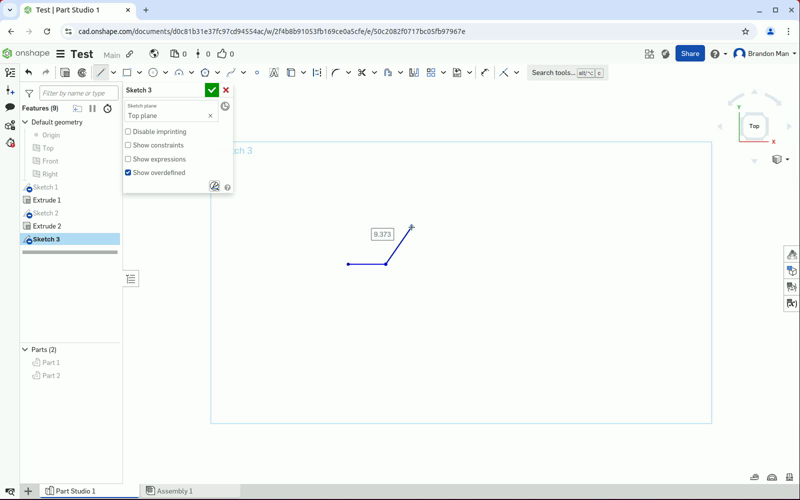
mouse_move(441, 226)
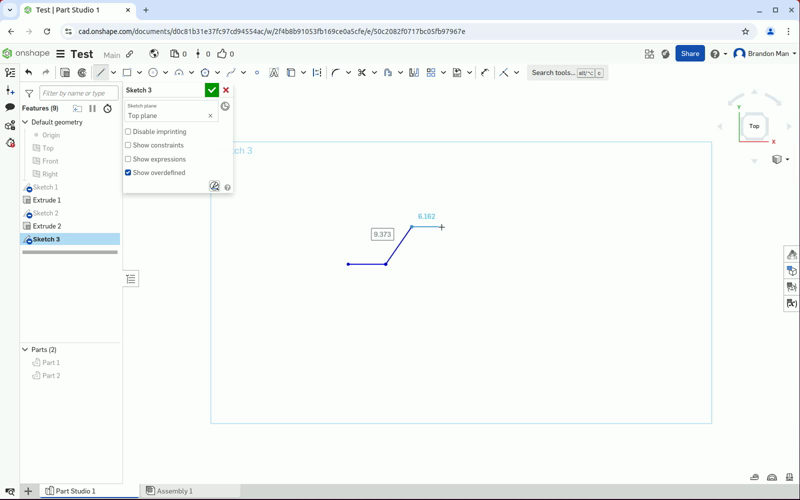
mouse_move(411, 170)
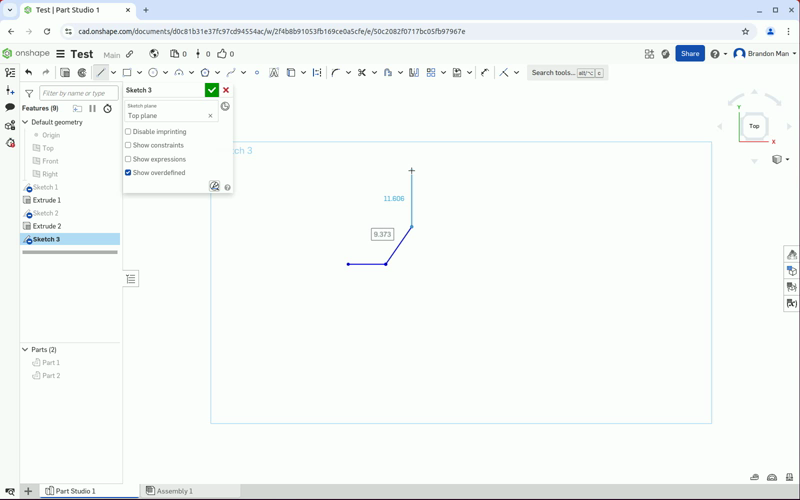
click(411, 170)
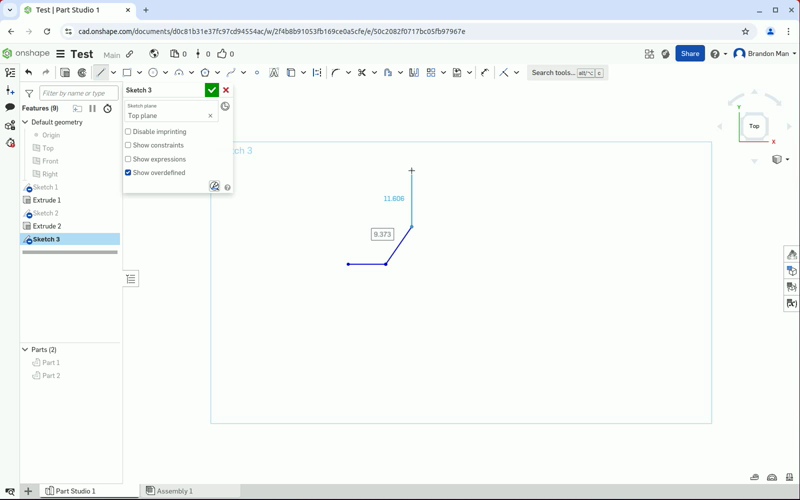
key_up(shift)
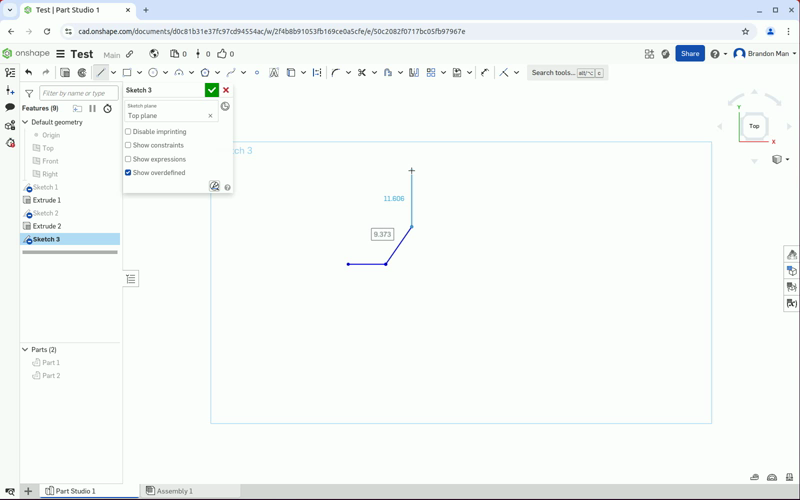
key_down(shift)
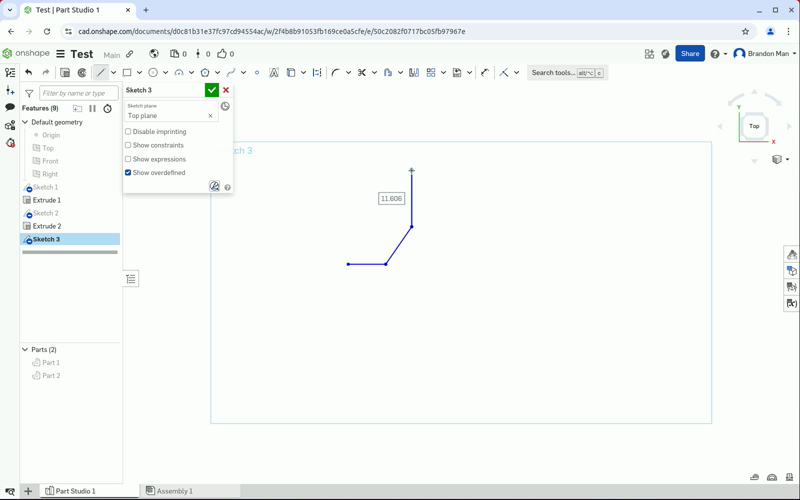
mouse_move(441, 170)
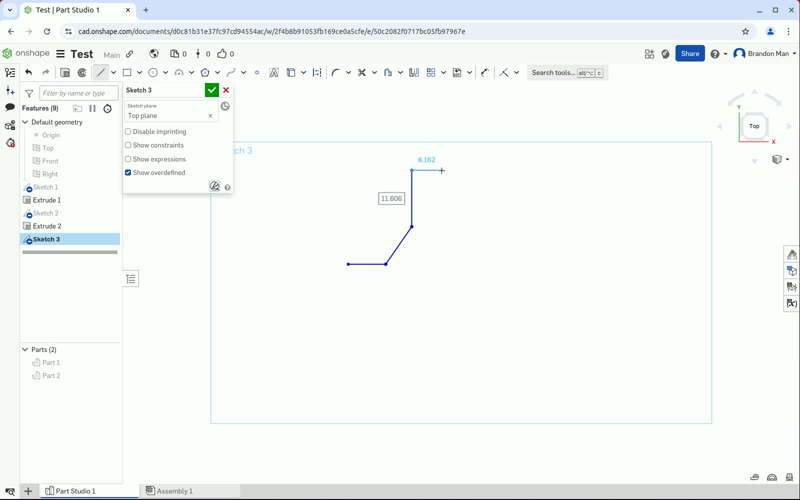
mouse_move(401, 185)
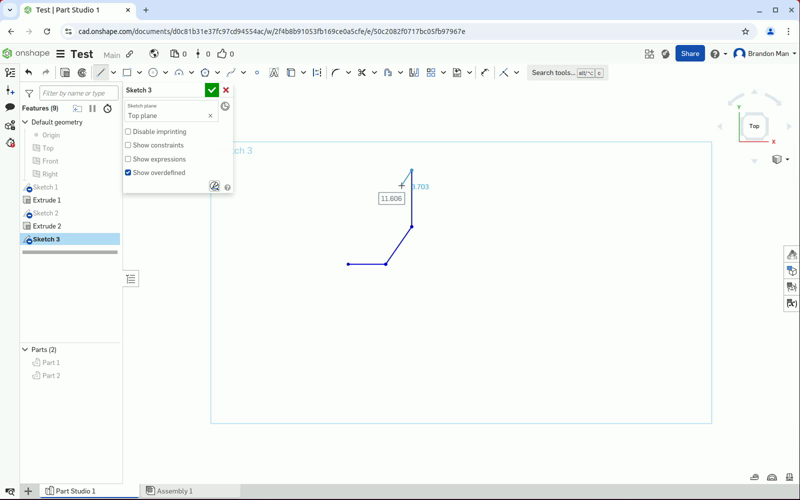
click(401, 185)
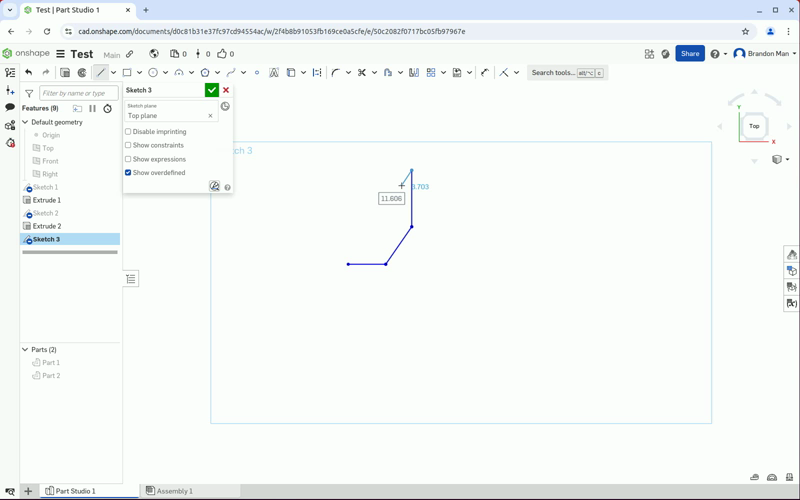
key_up(shift)
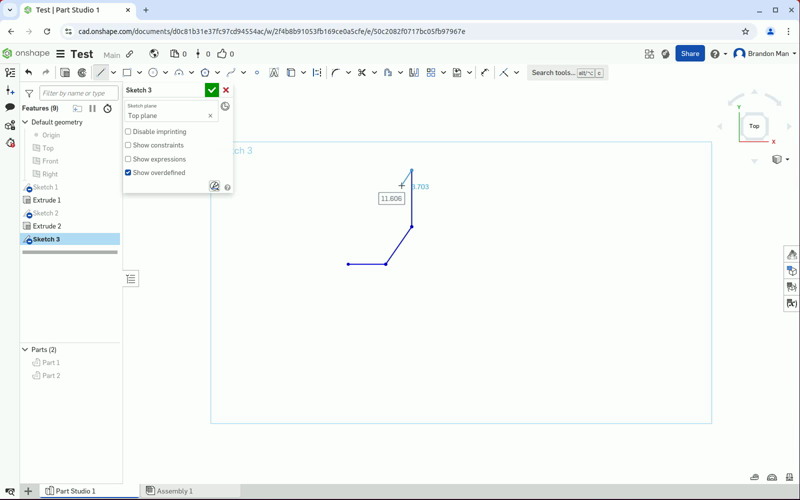
key_down(shift)
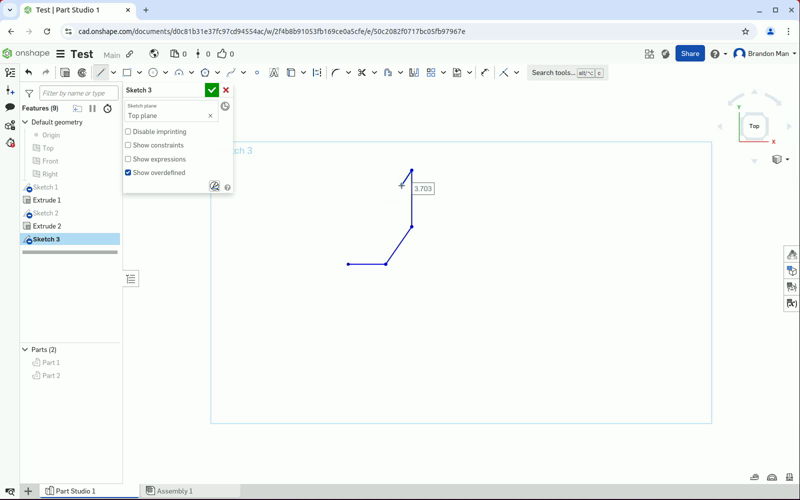
mouse_move(348, 264)
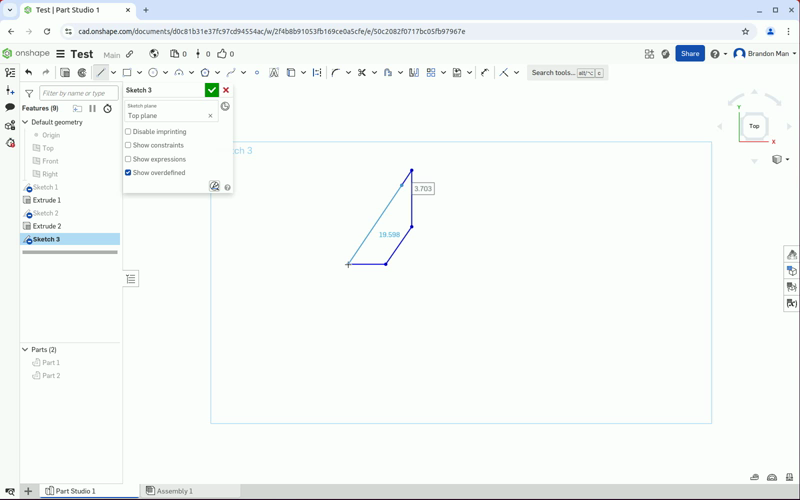
key_up(shift)
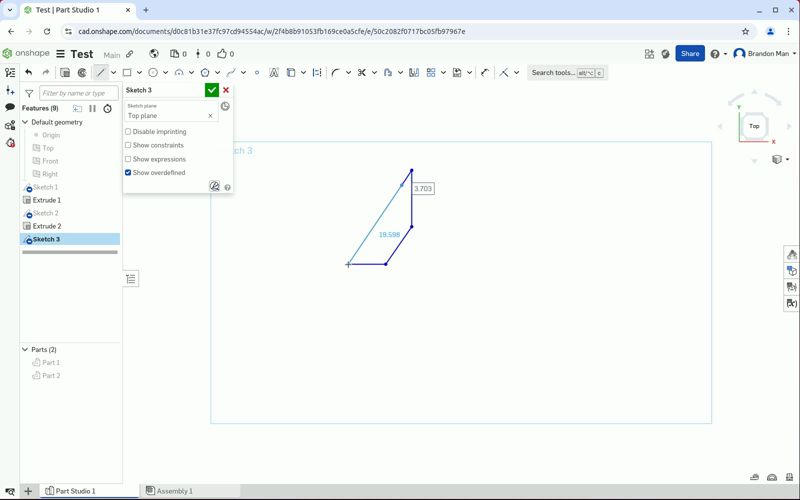
click(348, 264)
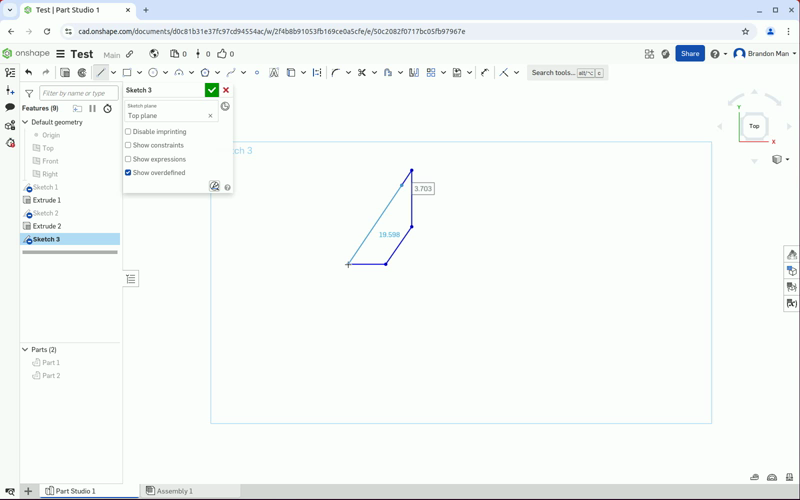
key(esc)
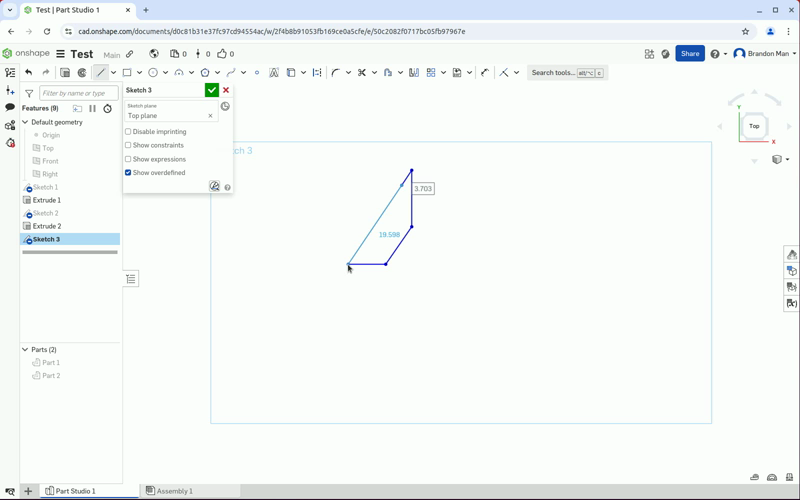
mouse_move(397, 220)
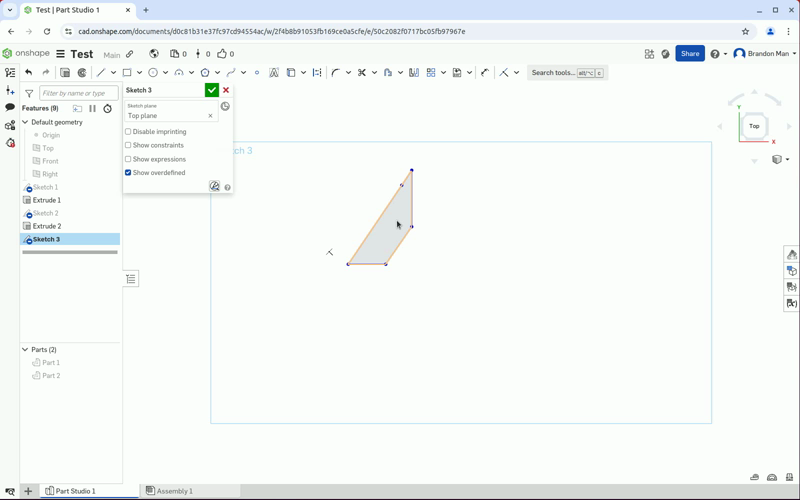
click(397, 220)
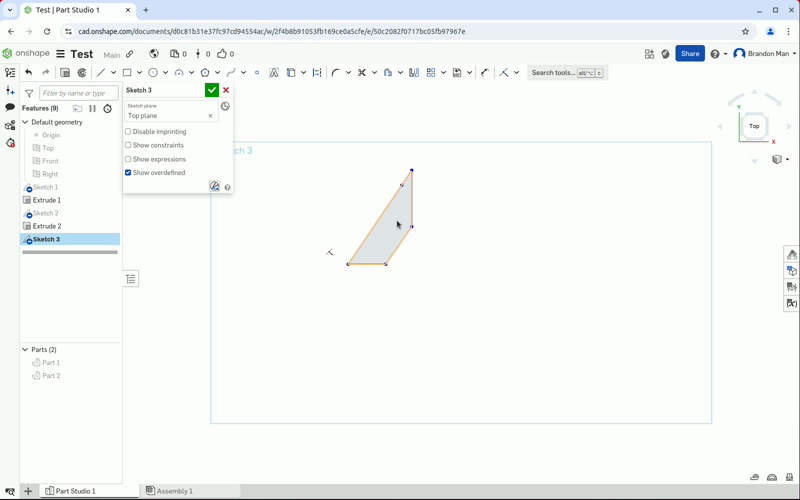
mouse_move(73, 352)
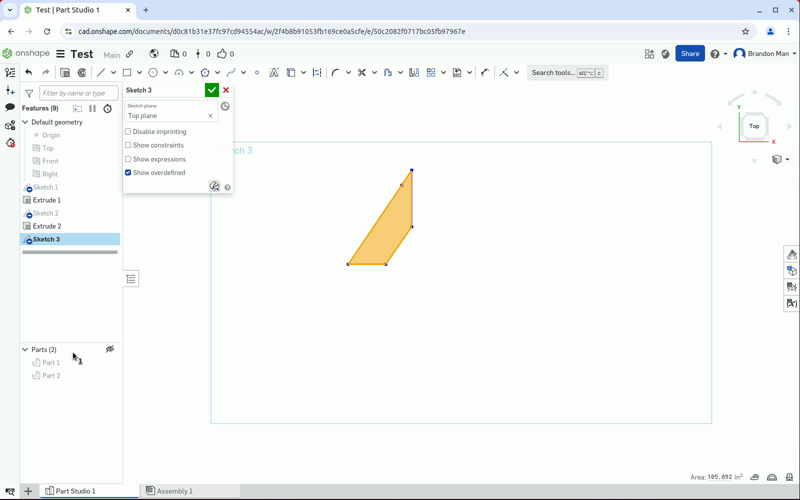
key(shift+y)
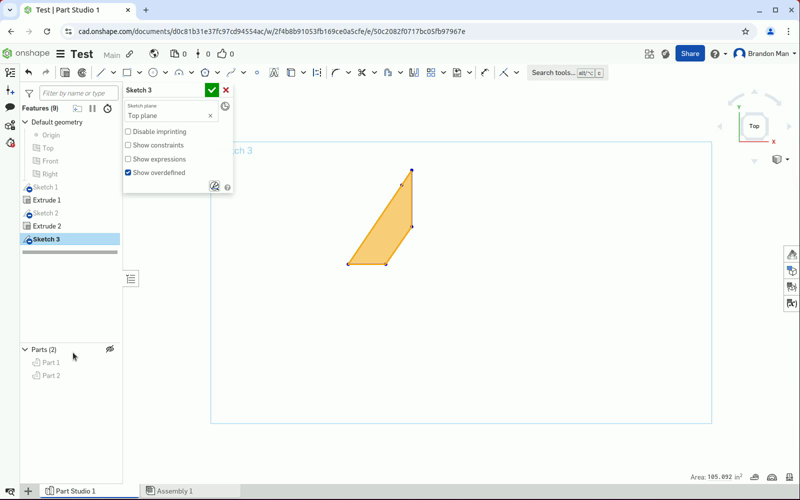
key(shift+e)
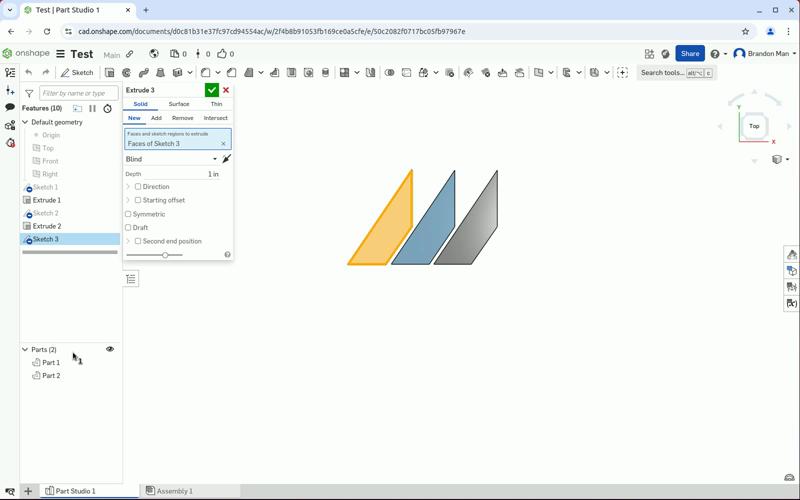
mouse_move(143, 106)
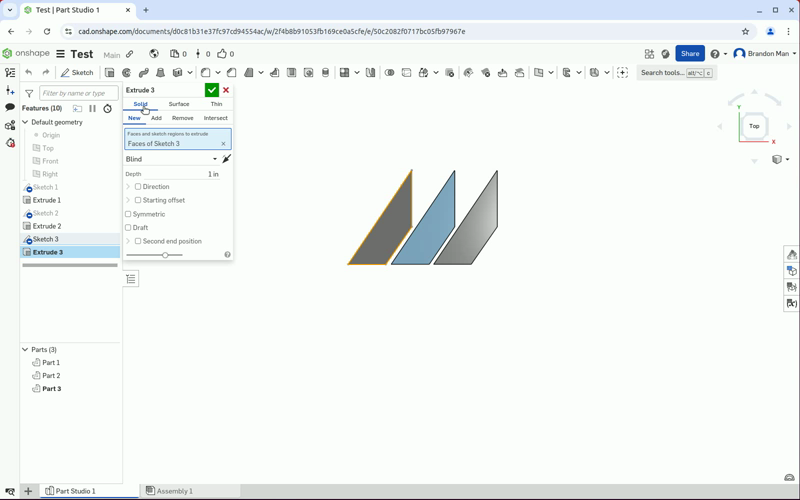
click(143, 106)
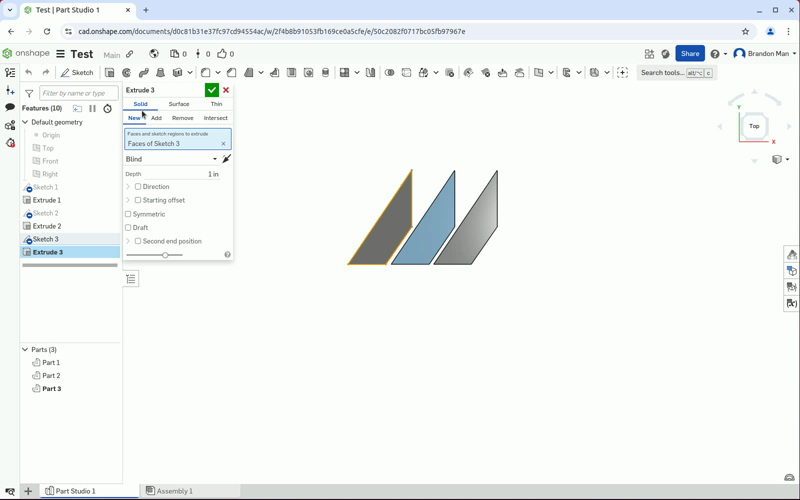
mouse_move(137, 120)
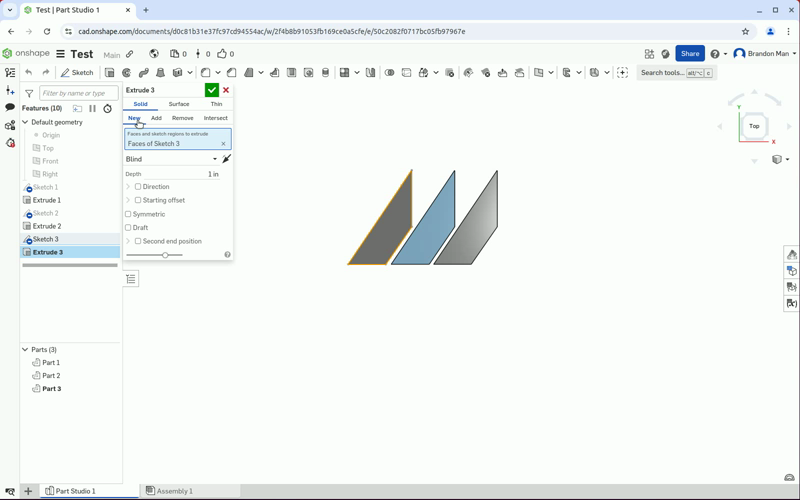
click(137, 120)
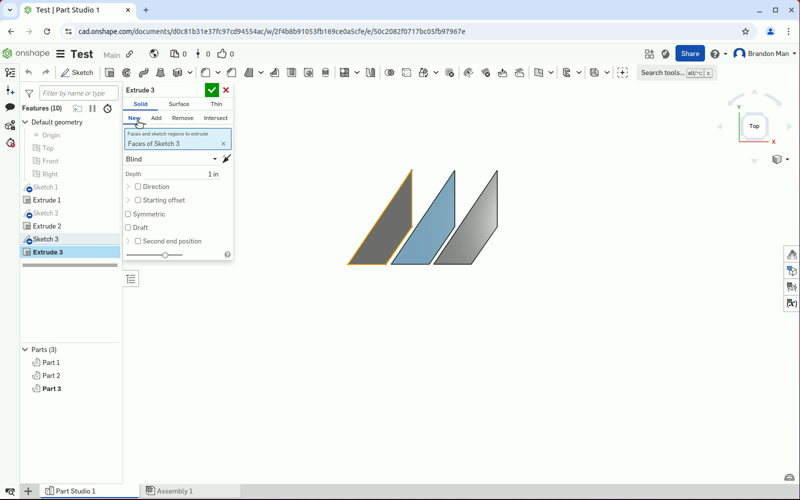
key(tab, 4)
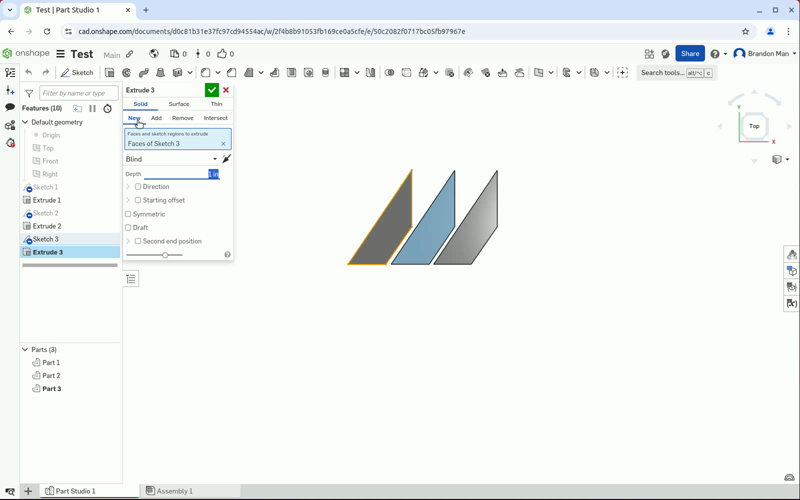
text(1.685)
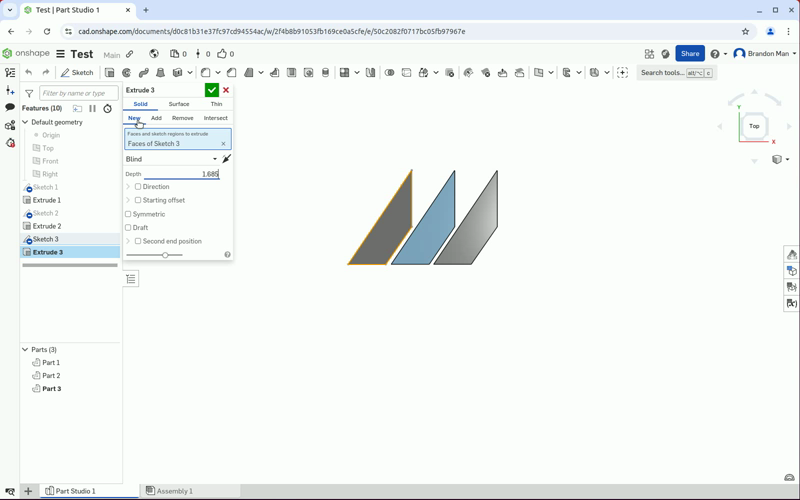
key(enter)
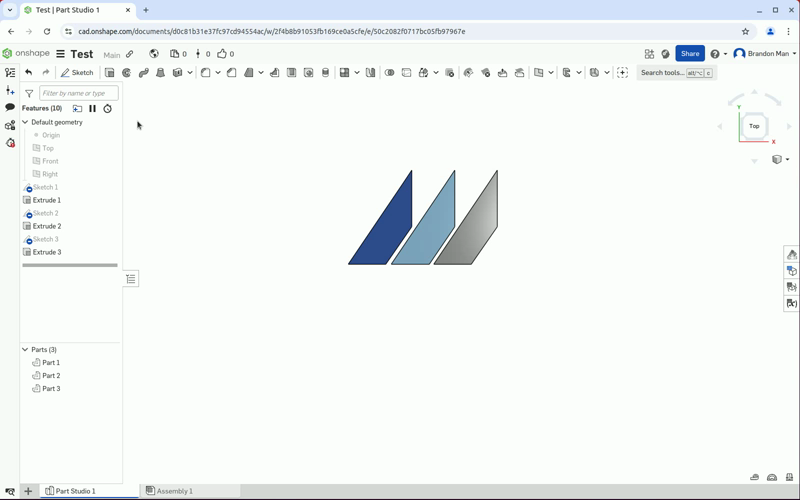
key(shift+h)
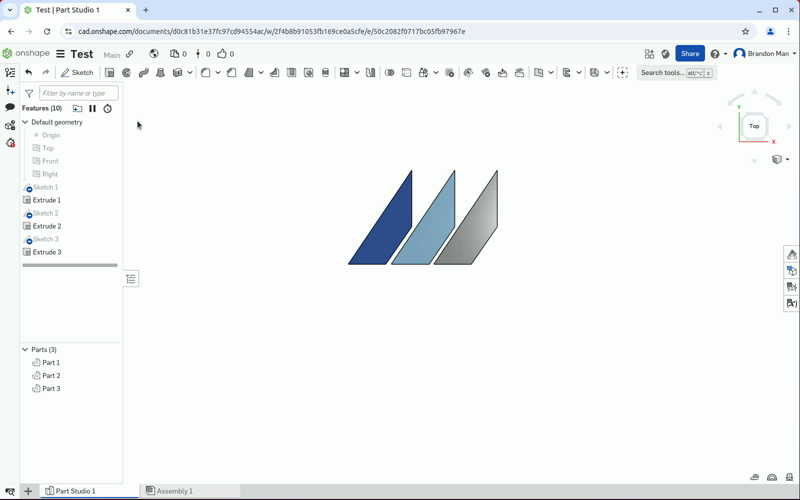
key(shift+h)
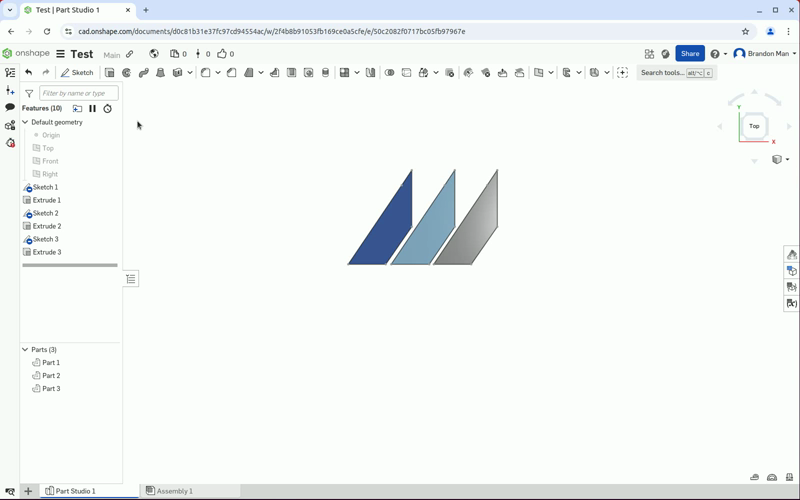
key(shift+7)
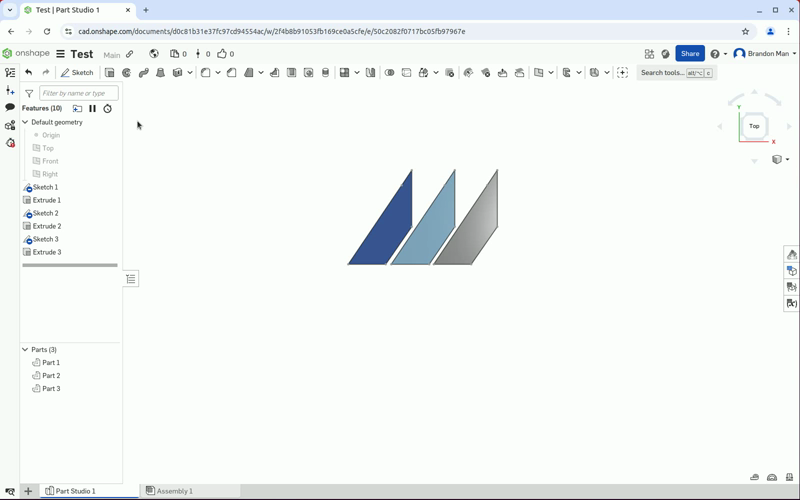
key(up, 3)
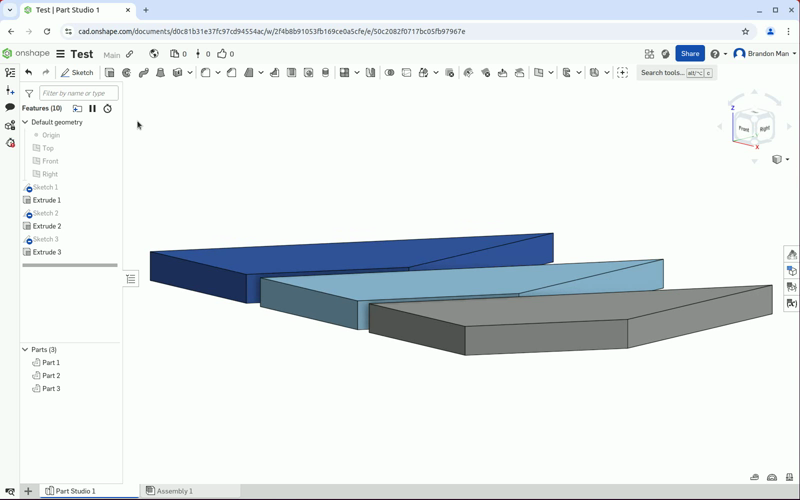
key(left, 3)
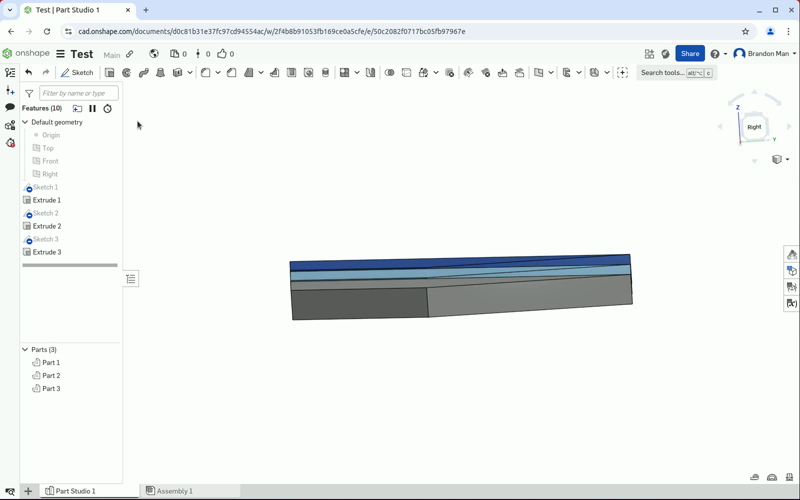
key(right, 3)
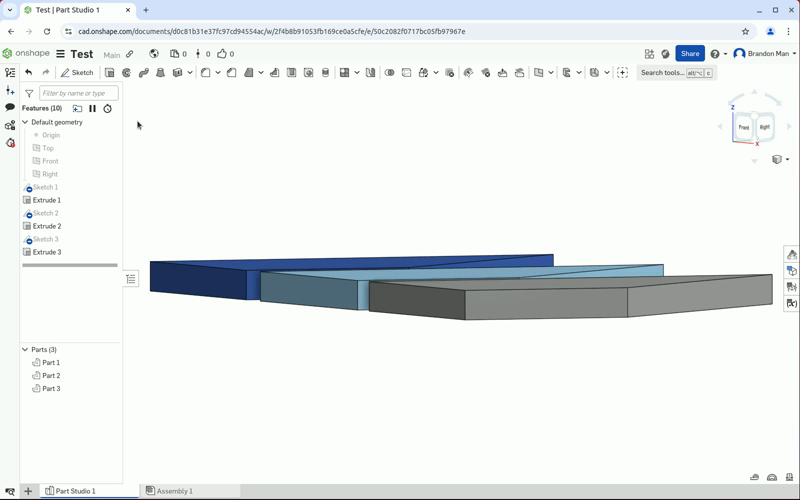
key(down, 3)
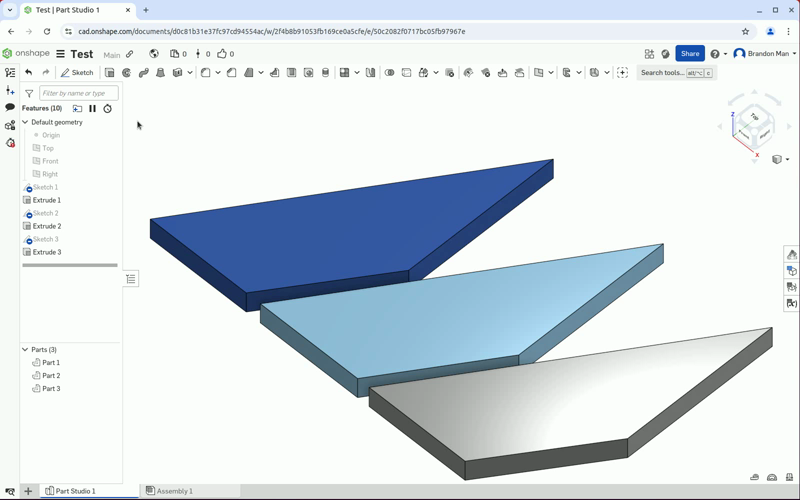
mouse_move(73, 189)
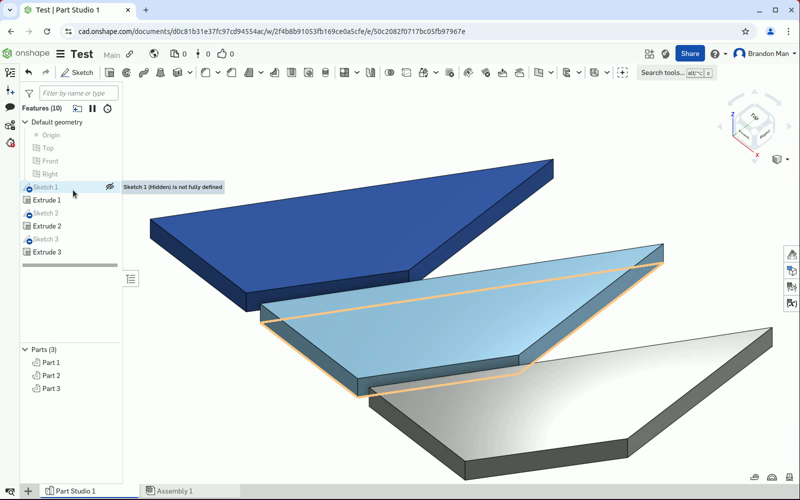
click(73, 189)